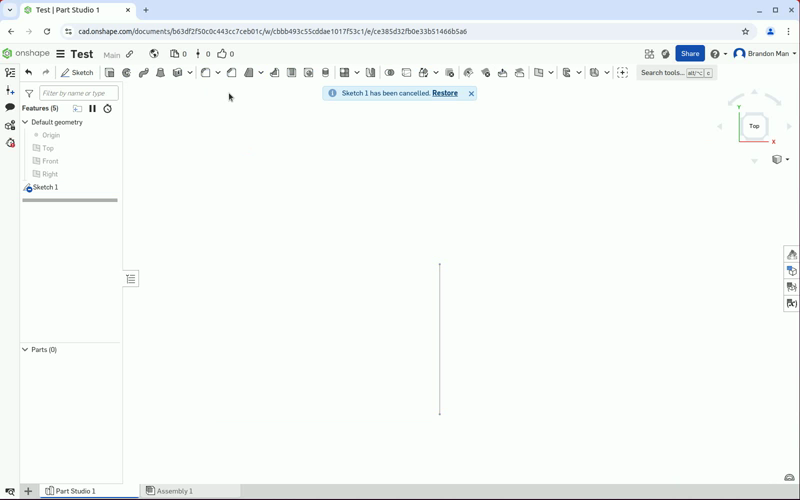
key(shift+h)
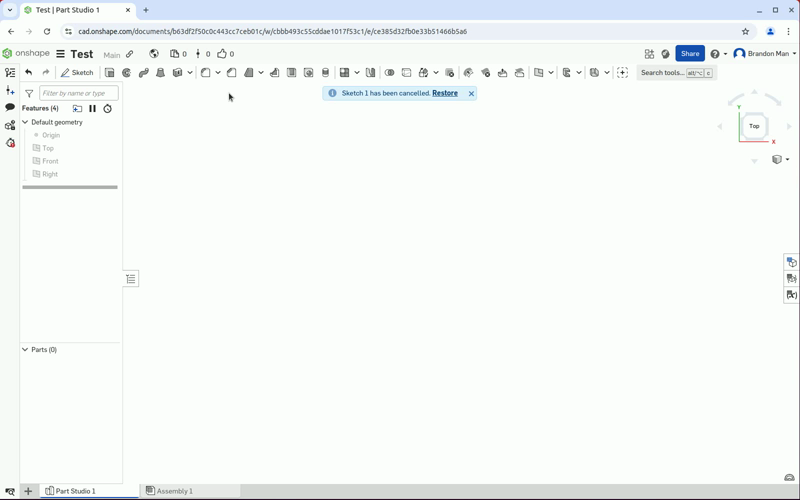
mouse_move(73, 352)
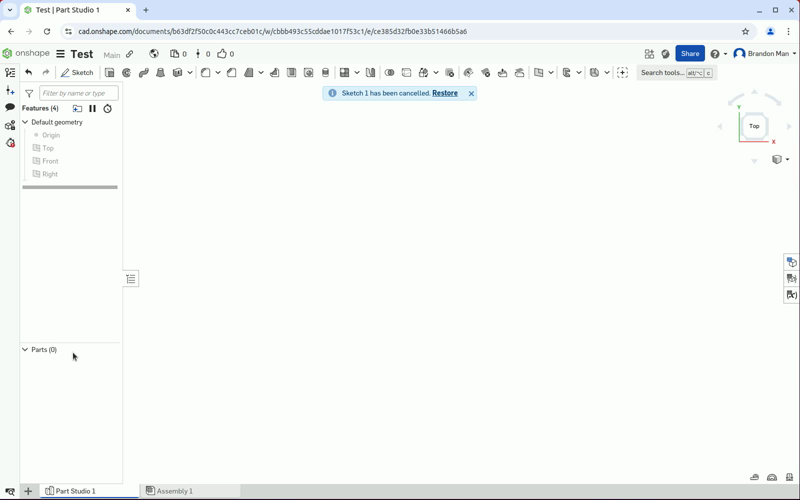
key(y)
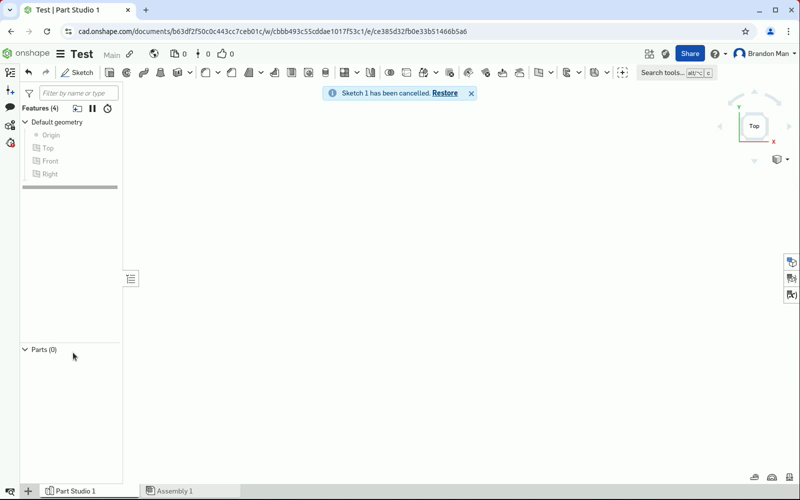
key(shift+p)
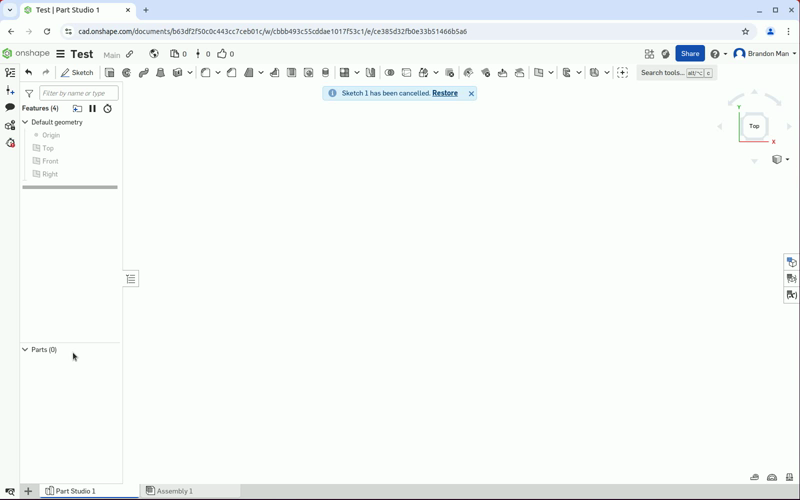
key(space)
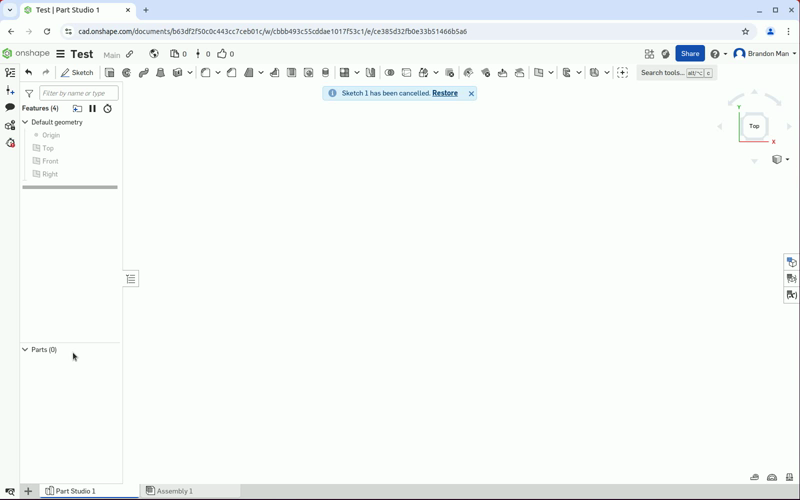
key_down(shift)
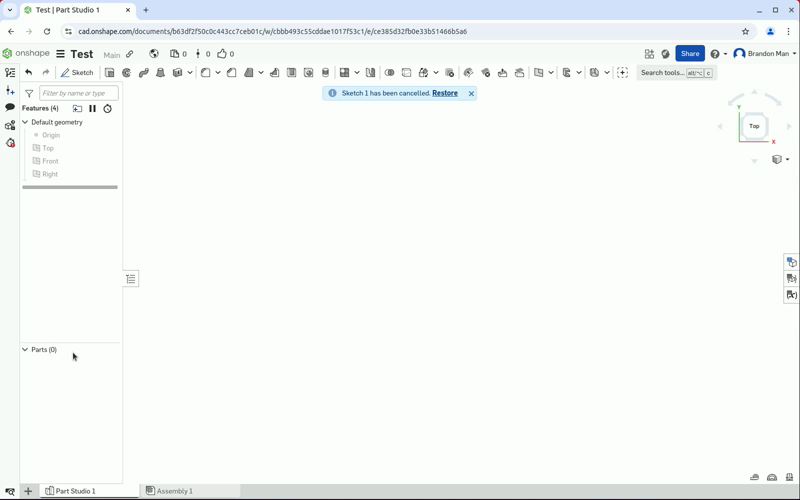
key(up)
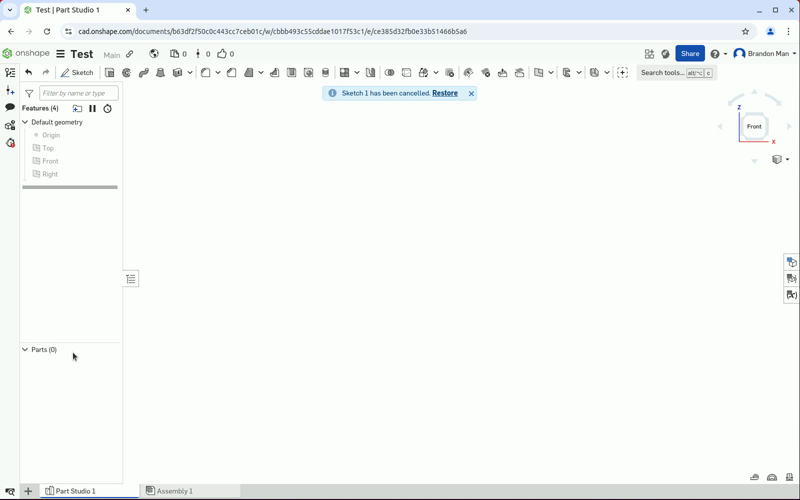
key_up(shift)
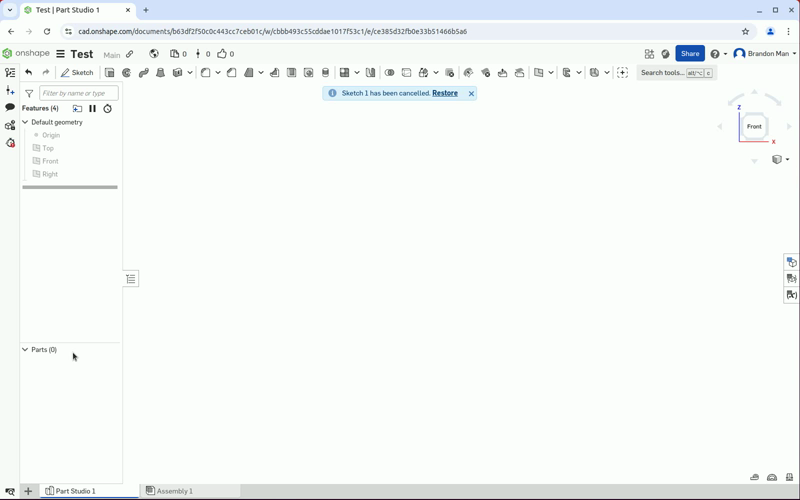
mouse_move(73, 352)
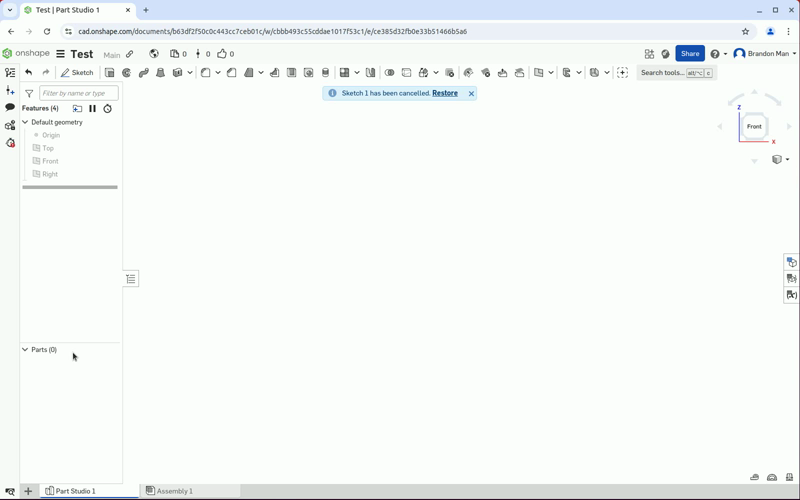
key(shift+y)
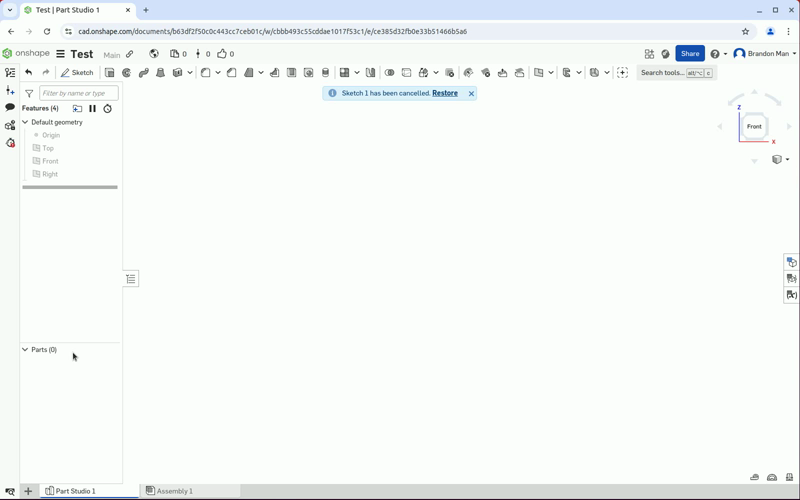
key(shift+s)
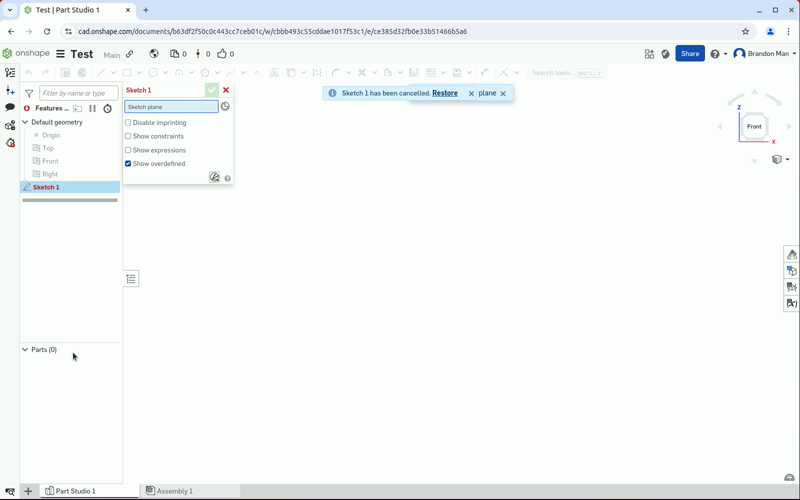
mouse_move(73, 163)
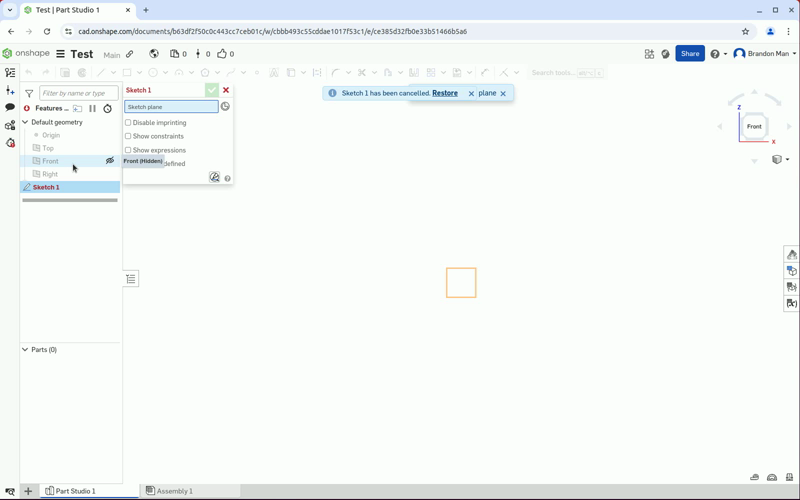
click(73, 163)
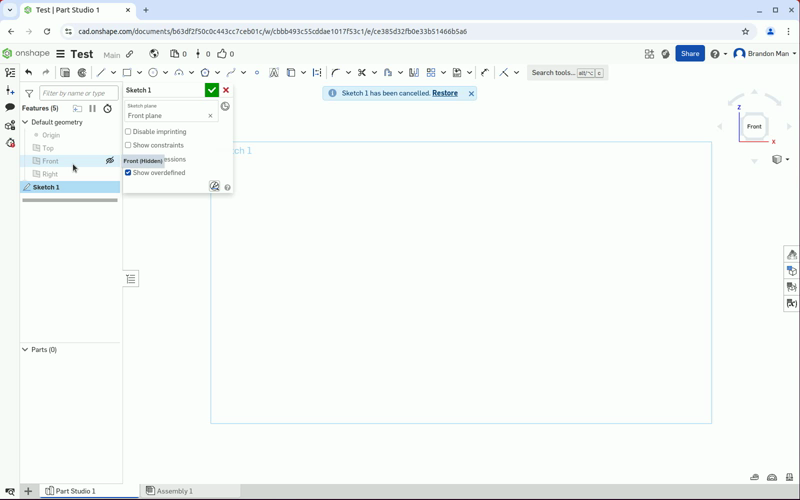
mouse_move(73, 352)
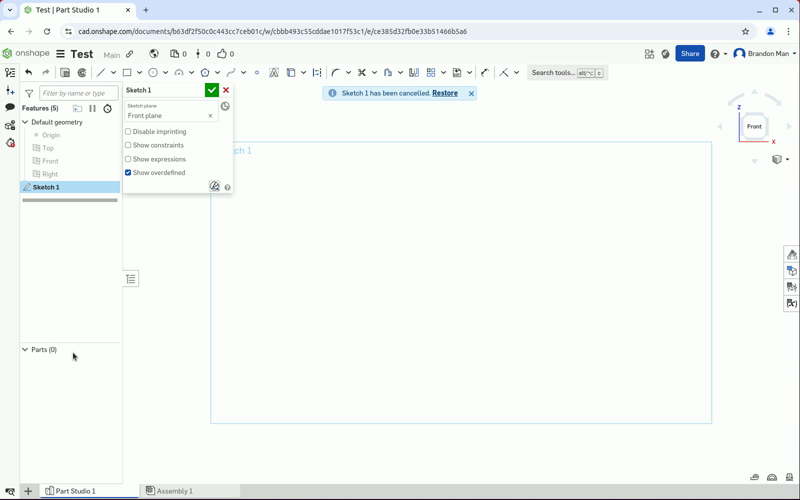
key(y)
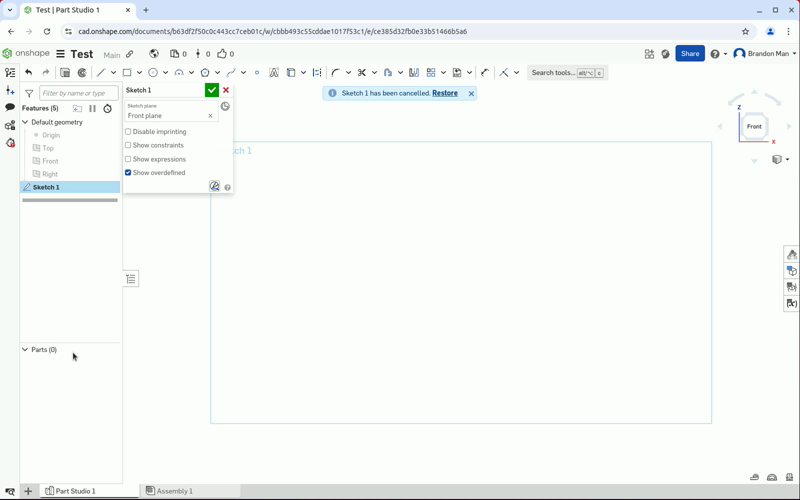
key(l)
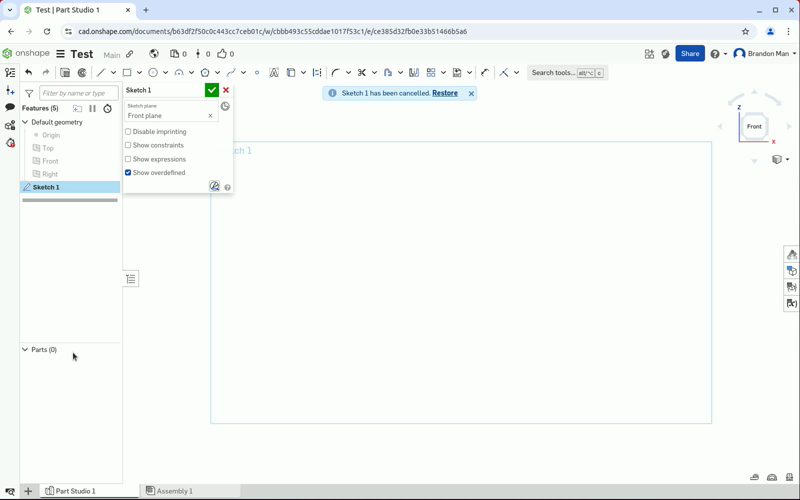
key_down(shift)
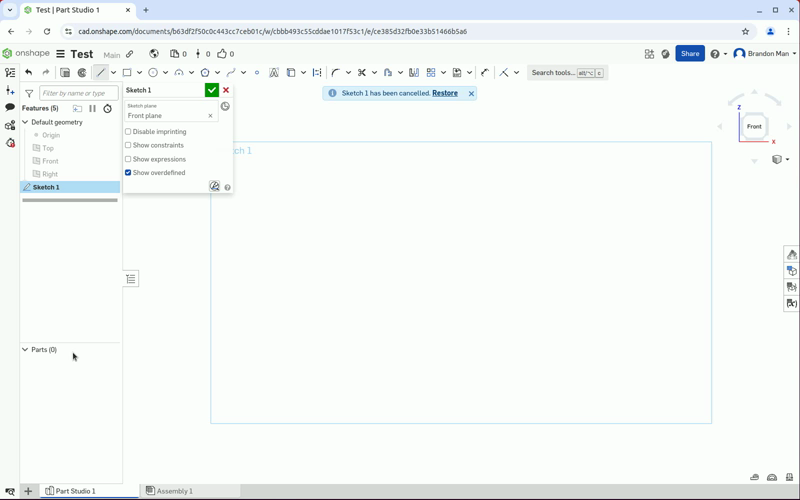
mouse_move(438, 316)
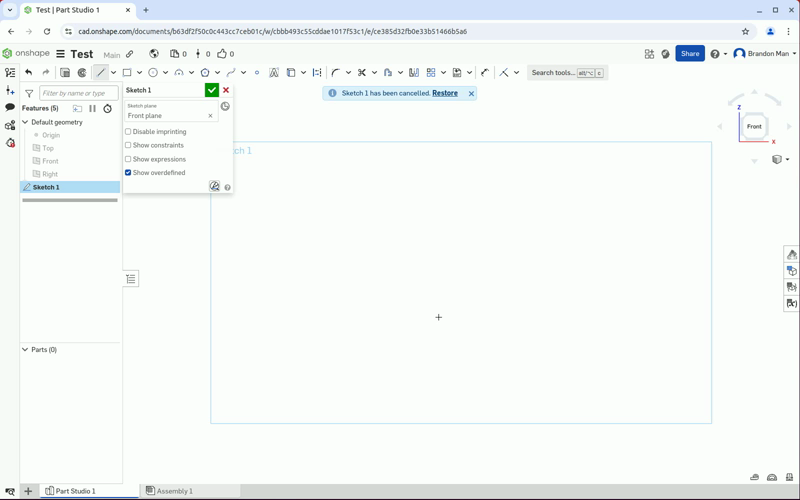
click(438, 316)
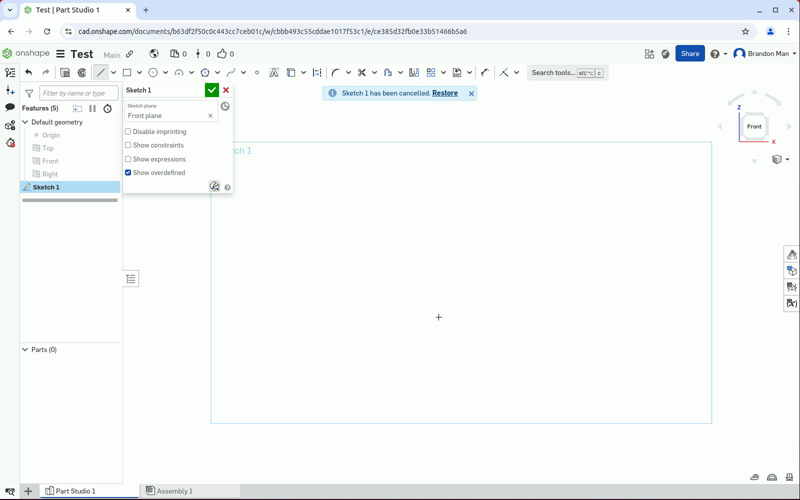
key_up(shift)
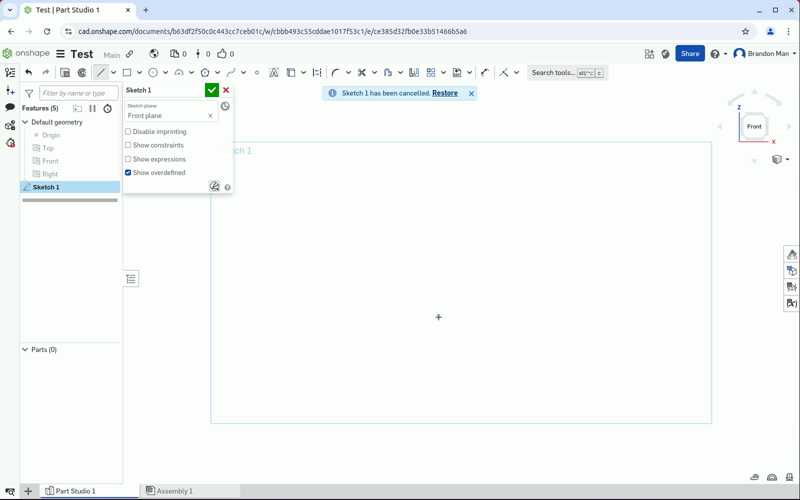
key_down(shift)
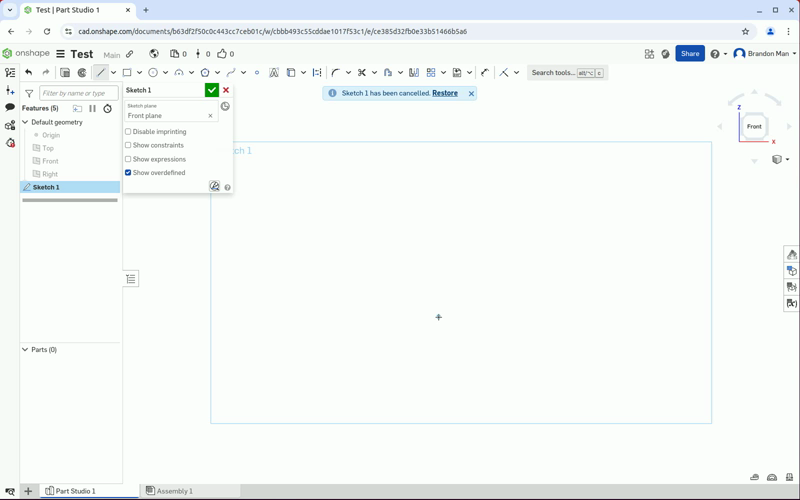
mouse_move(468, 316)
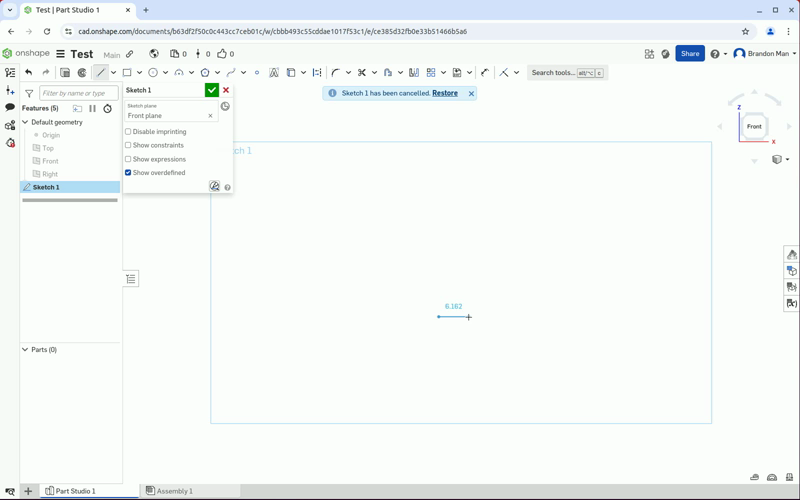
mouse_move(483, 316)
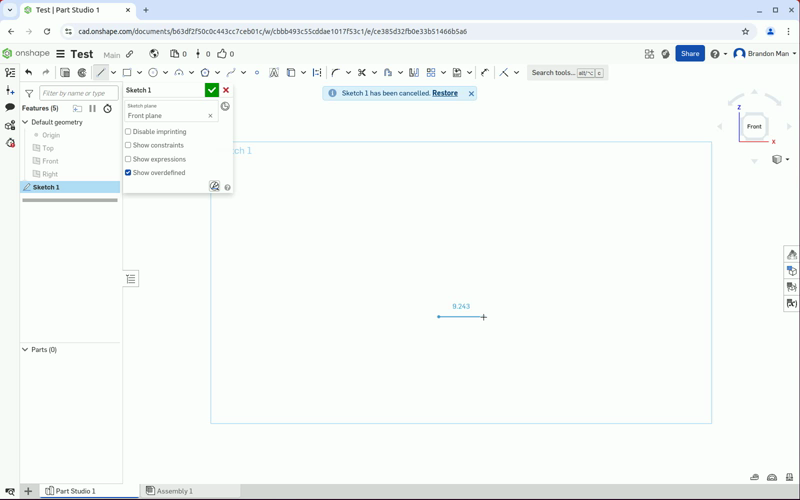
click(483, 316)
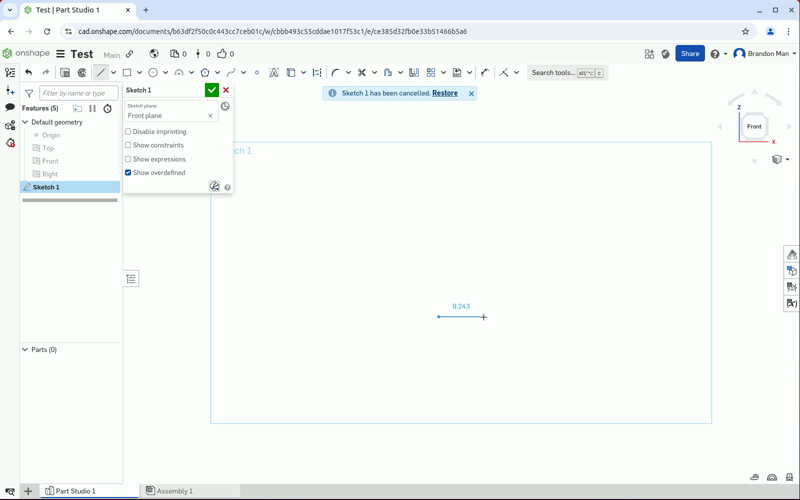
key_up(shift)
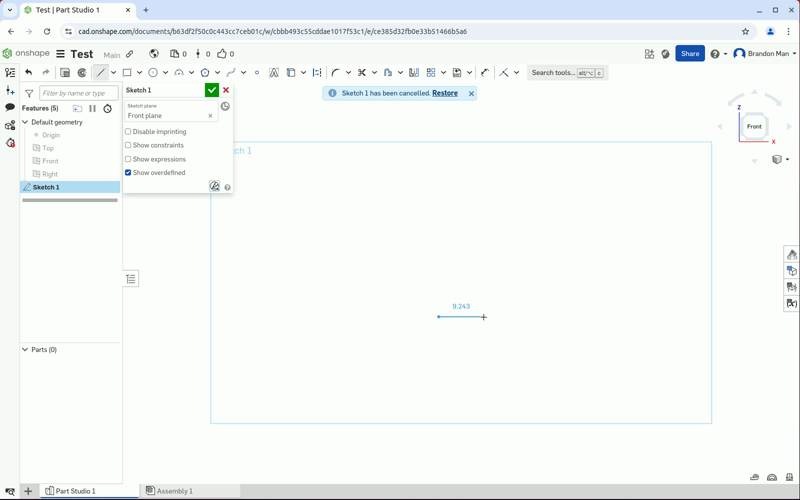
key_down(shift)
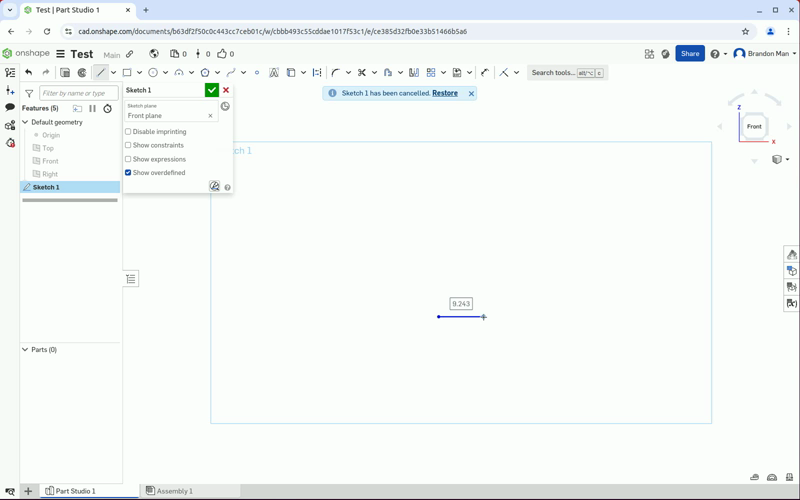
mouse_move(483, 241)
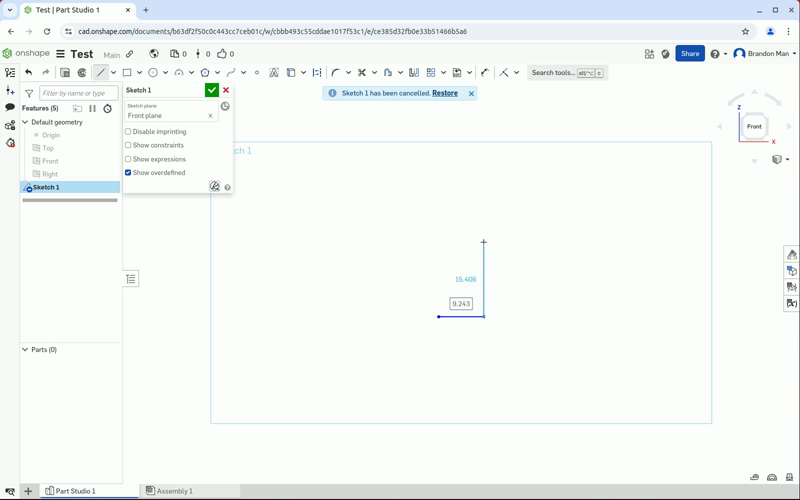
click(483, 241)
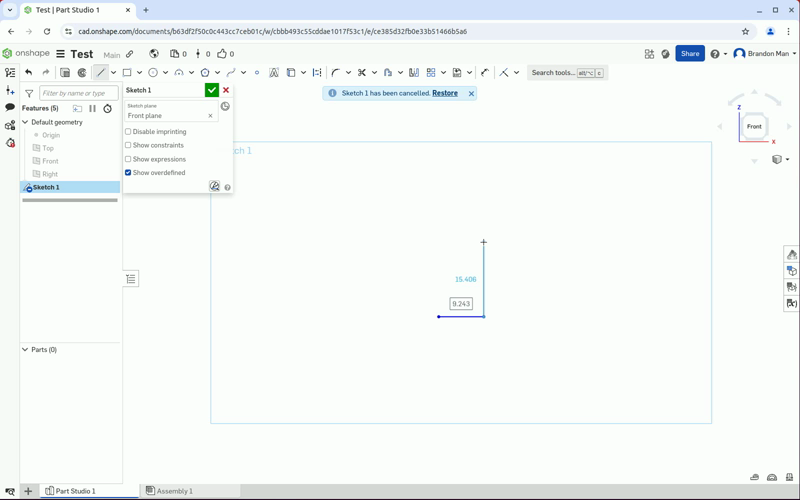
key_up(shift)
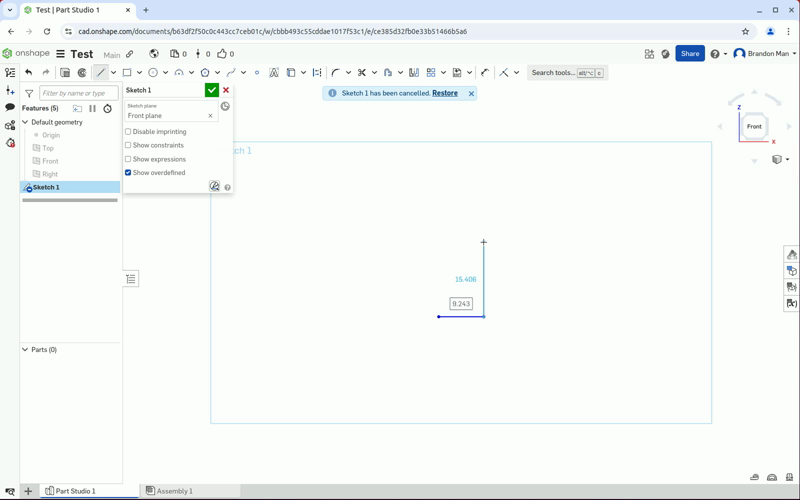
key_down(shift)
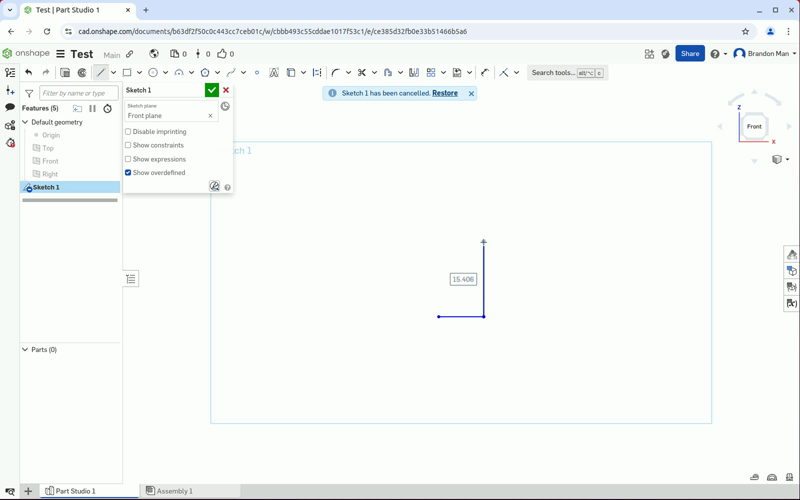
mouse_move(513, 241)
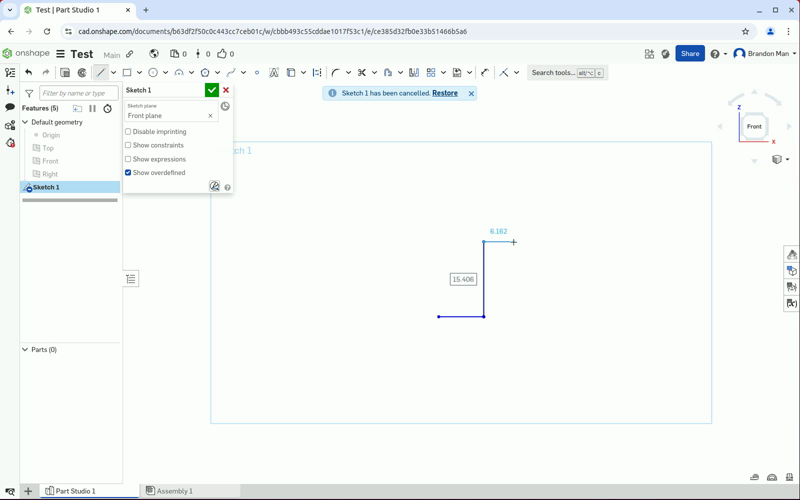
mouse_move(438, 241)
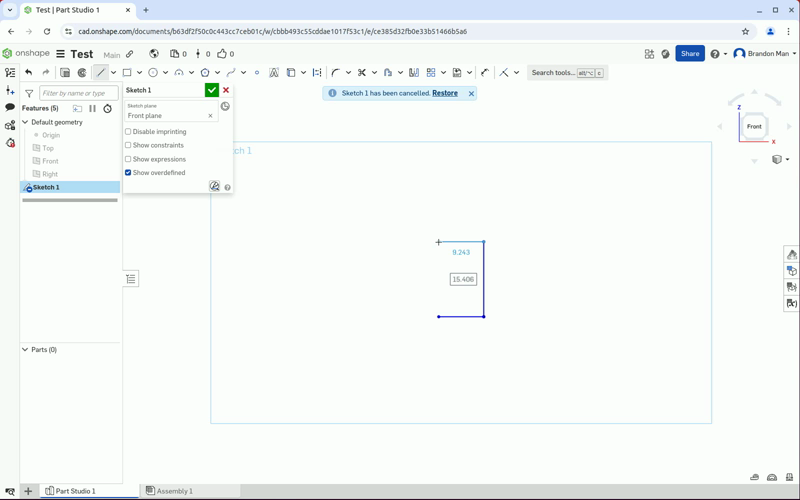
click(438, 241)
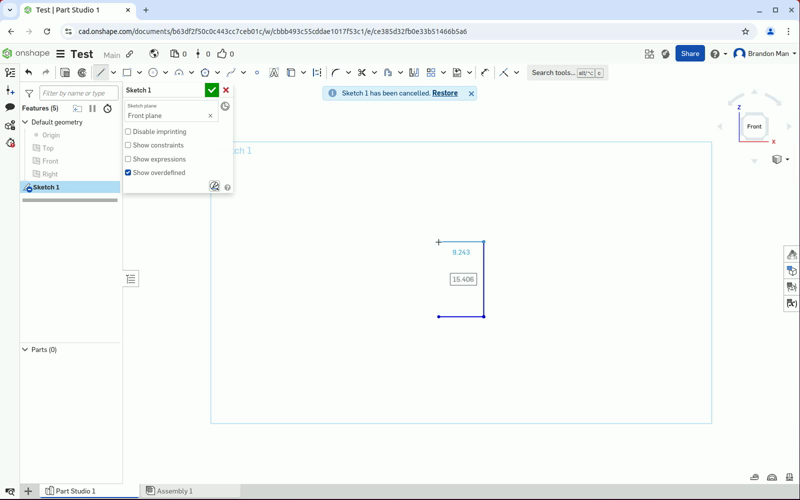
key_up(shift)
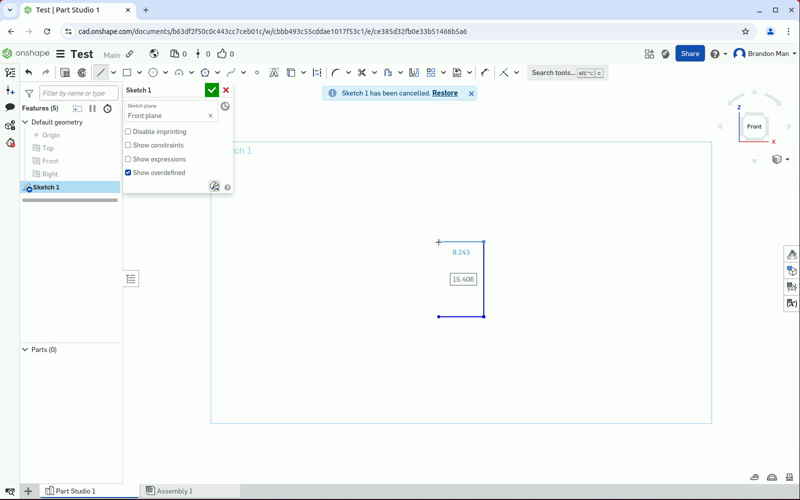
key_down(shift)
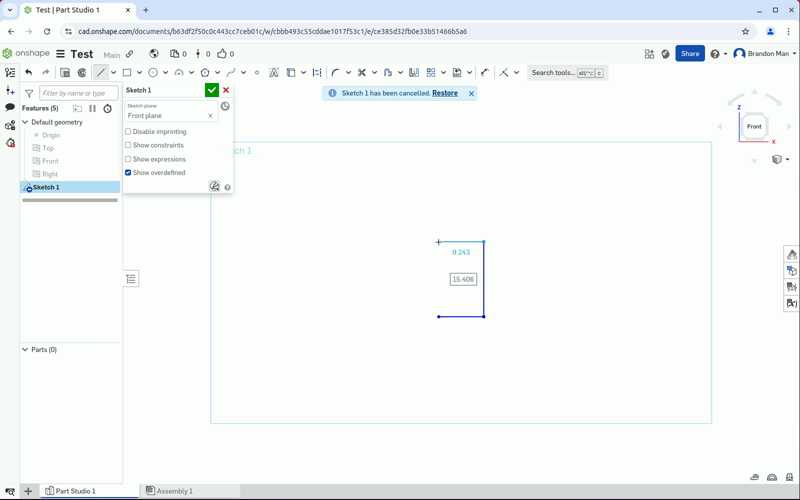
mouse_move(438, 316)
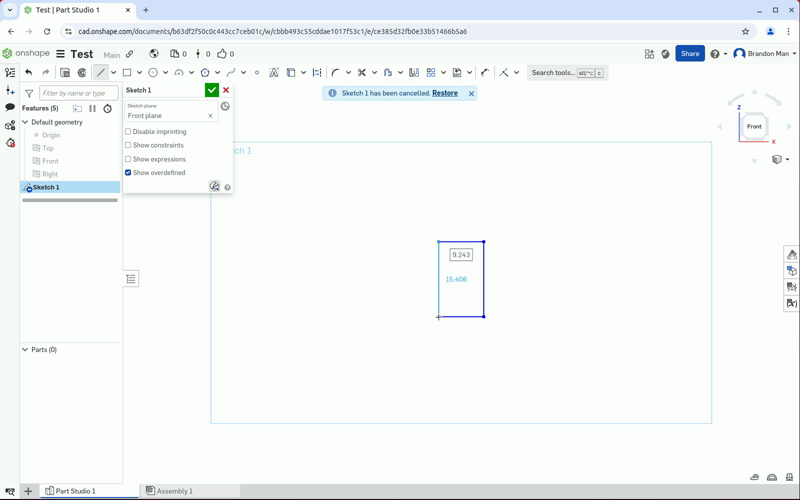
key_up(shift)
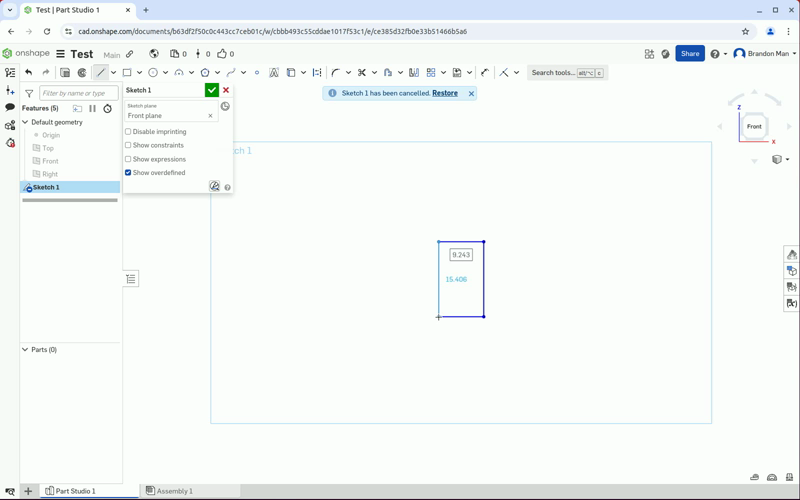
click(438, 316)
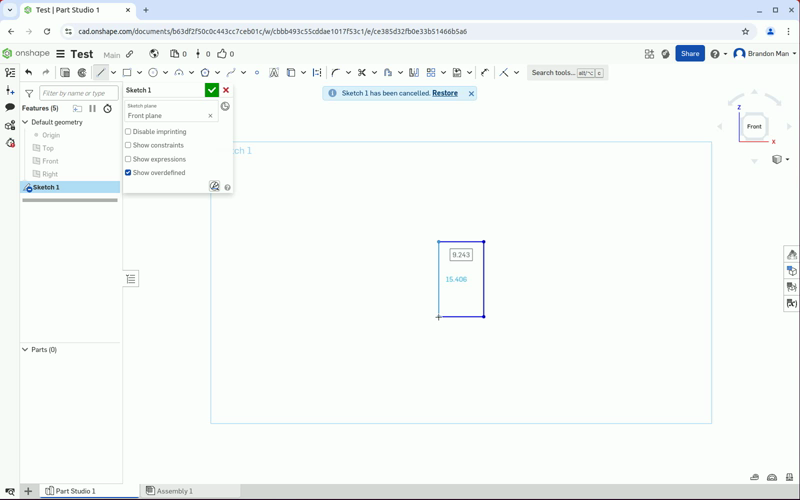
key(esc)
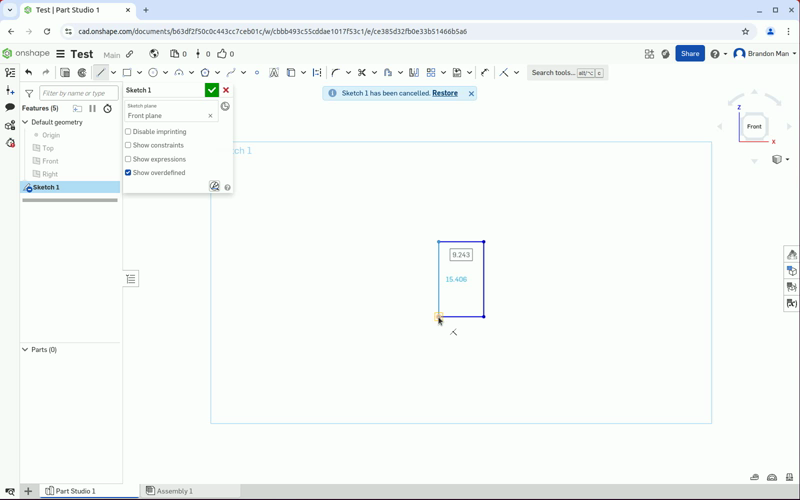
mouse_move(455, 283)
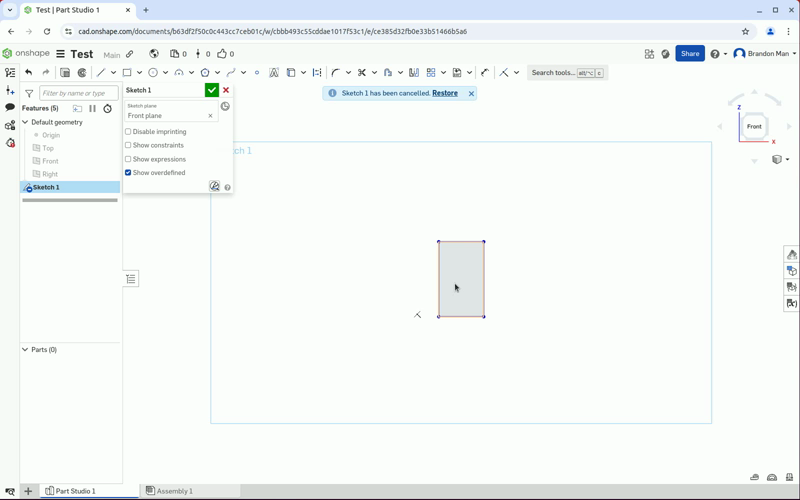
click(455, 283)
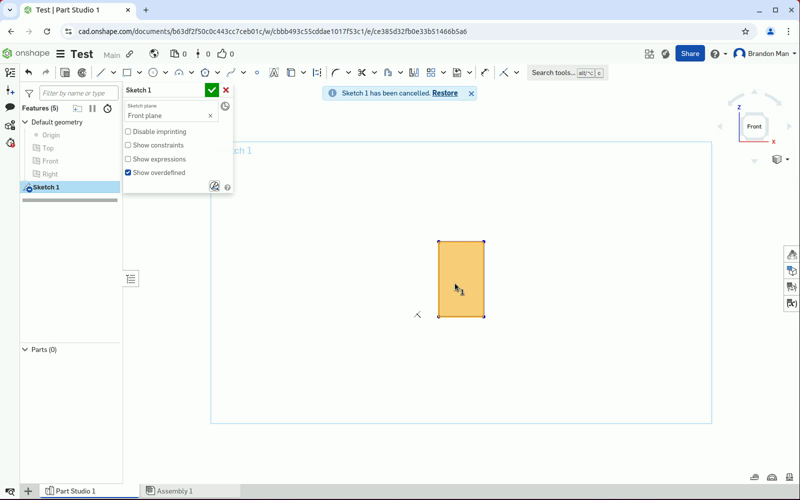
mouse_move(73, 352)
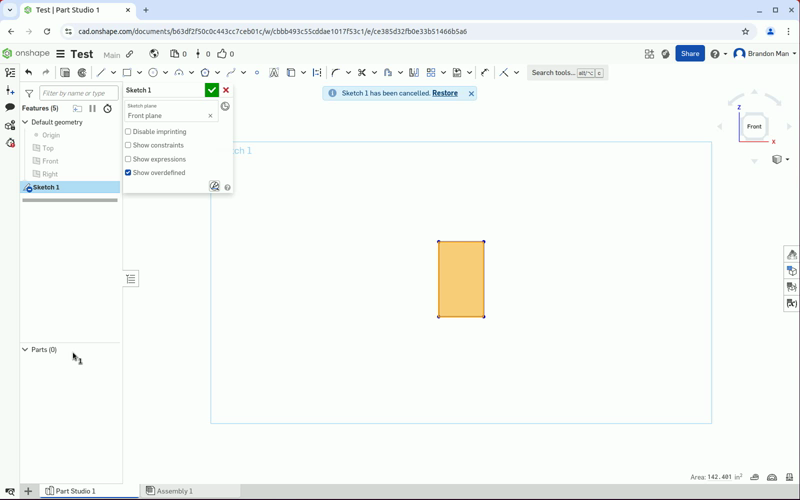
key(shift+y)
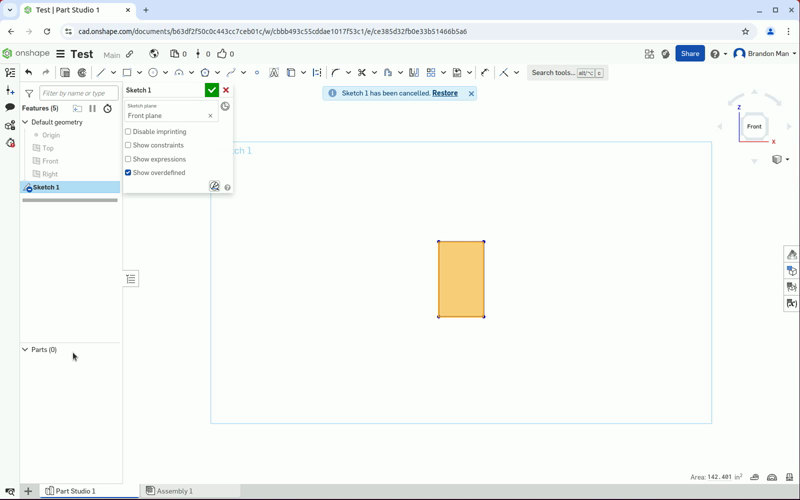
key(shift+e)
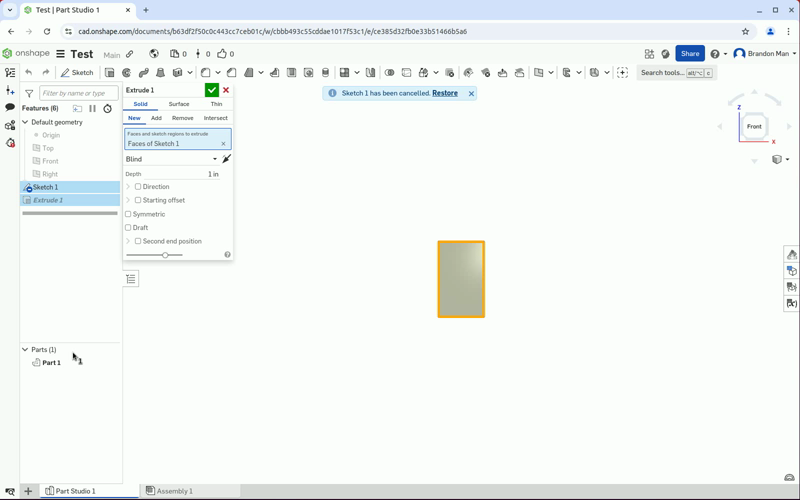
mouse_move(143, 106)
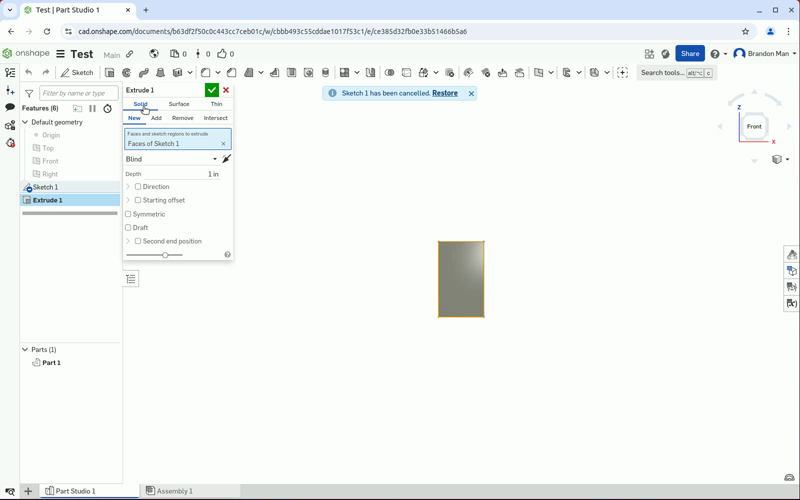
click(143, 106)
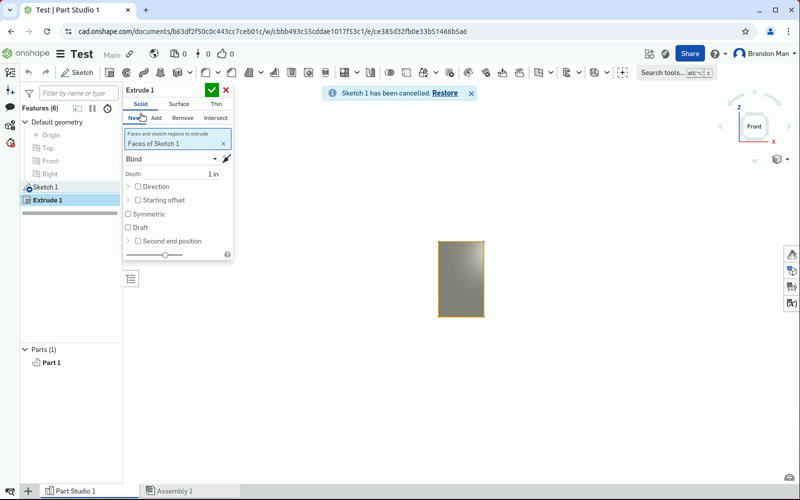
mouse_move(137, 120)
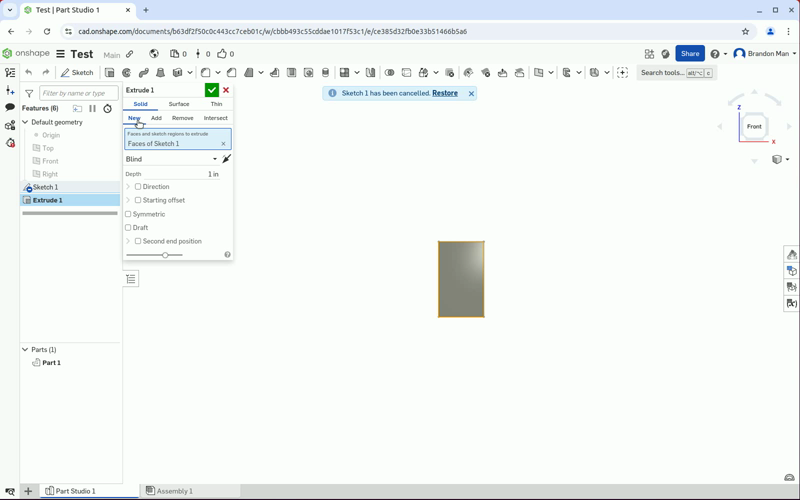
click(137, 120)
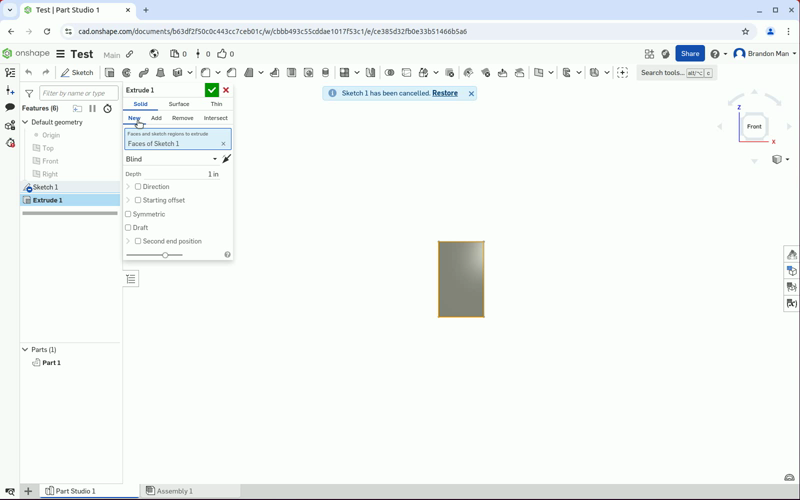
key(tab, 4)
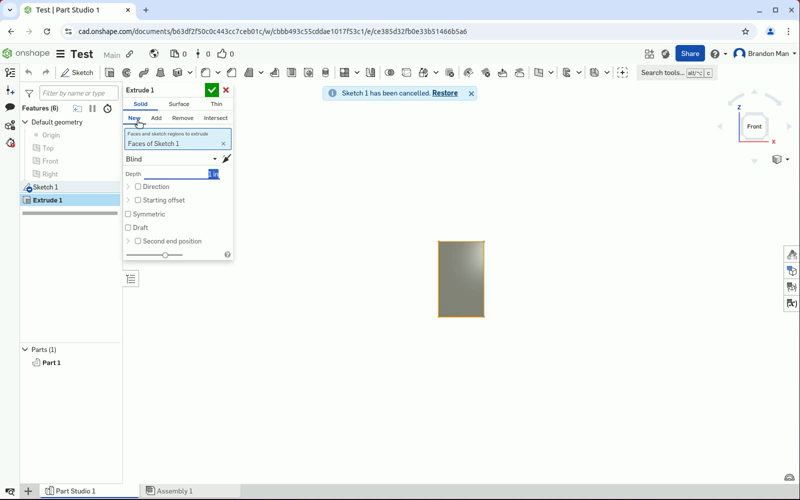
text(-18.535)
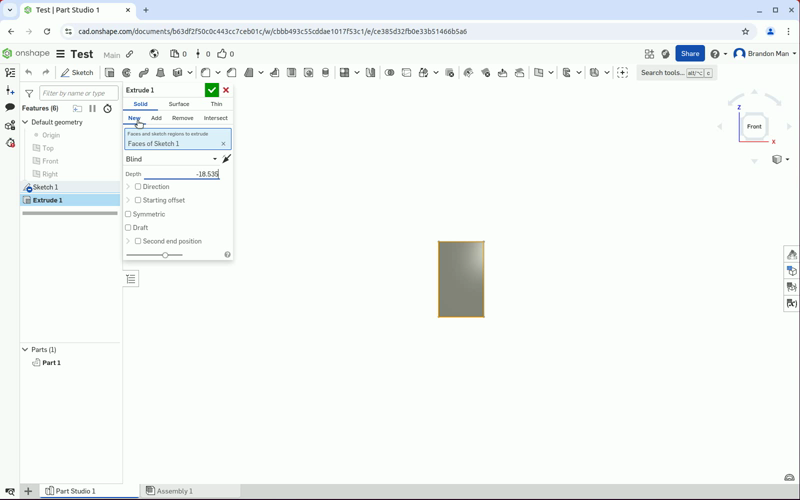
key(enter)
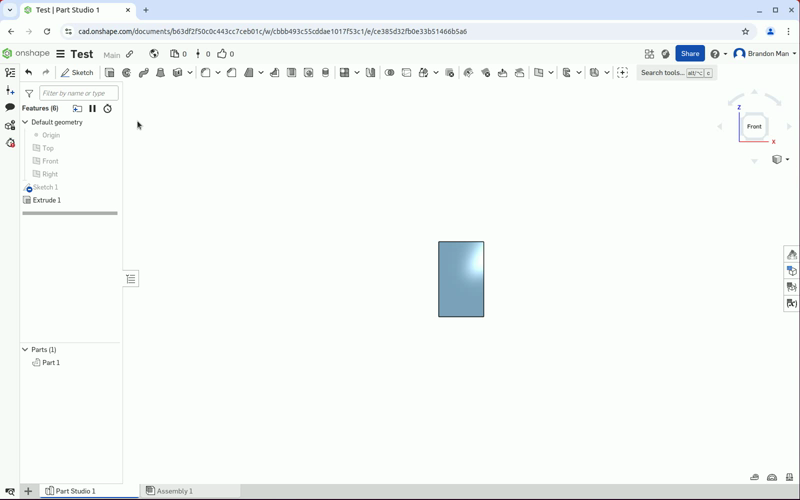
key(shift+h)
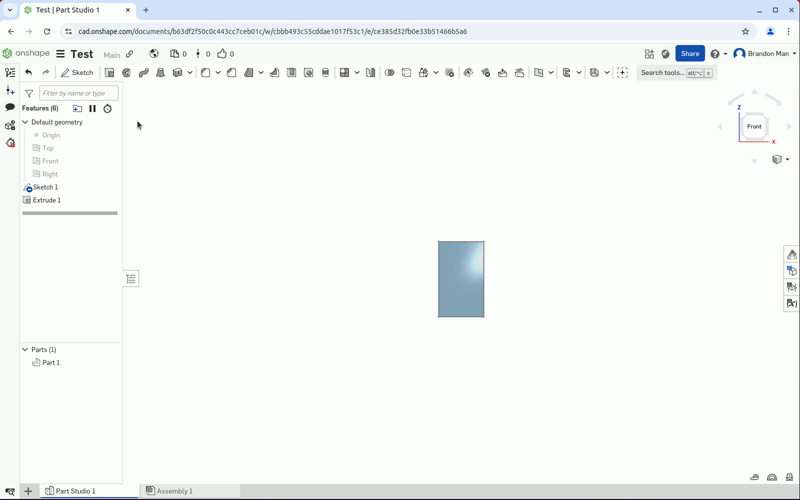
key(shift+h)
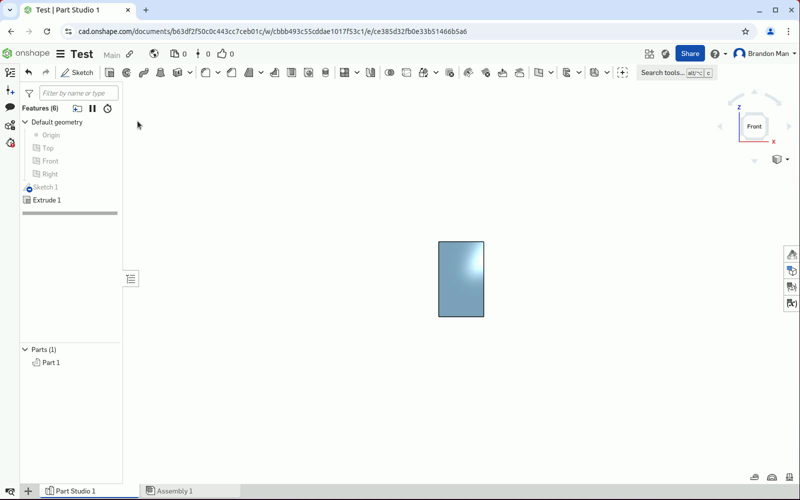
mouse_move(73, 189)
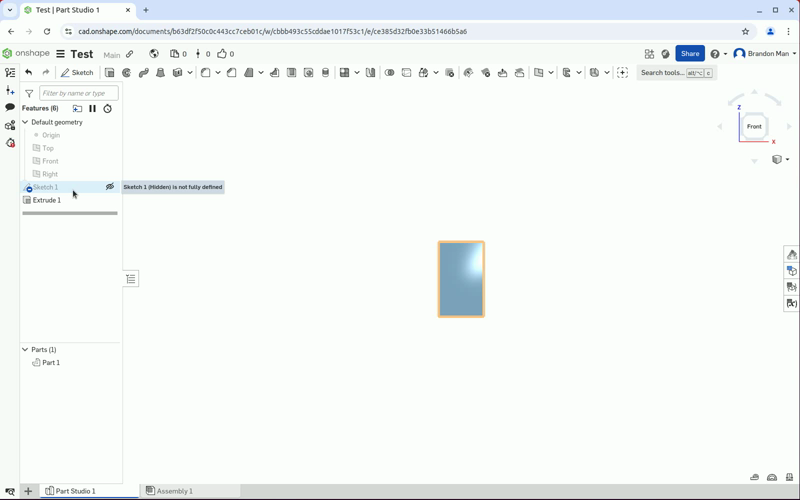
click(73, 189)
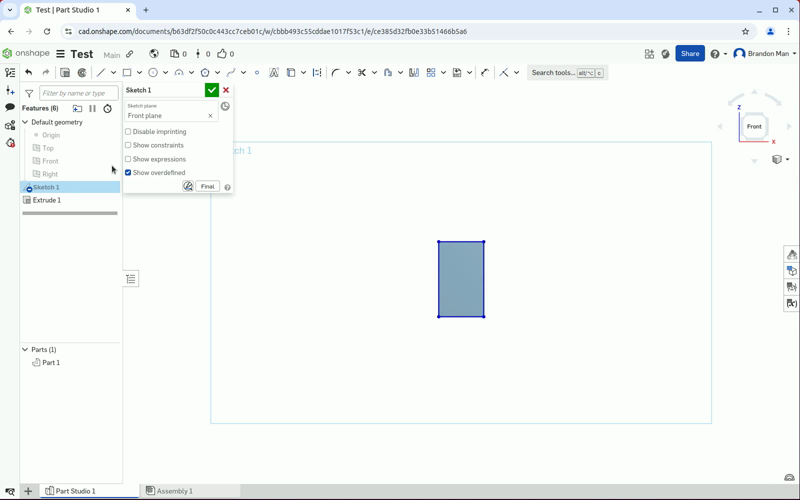
mouse_move(229, 92)
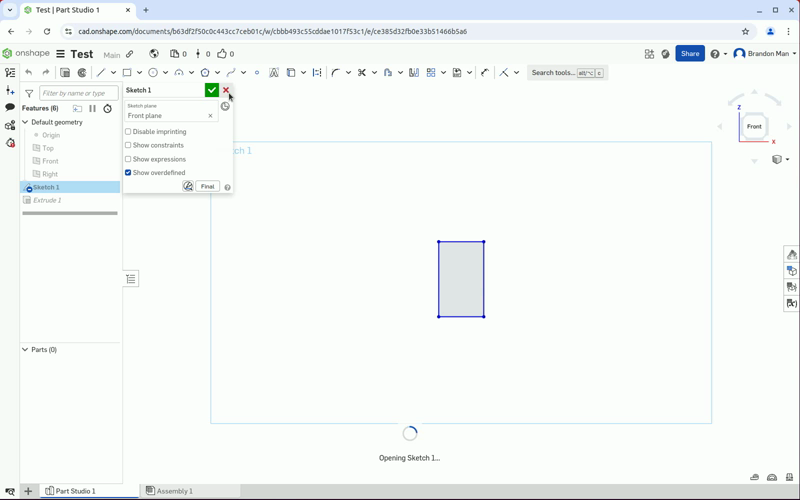
click(229, 92)
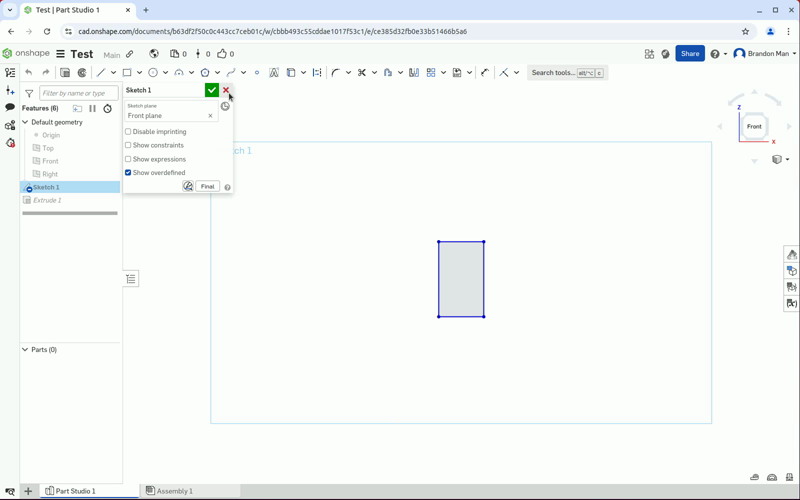
key(shift+s)
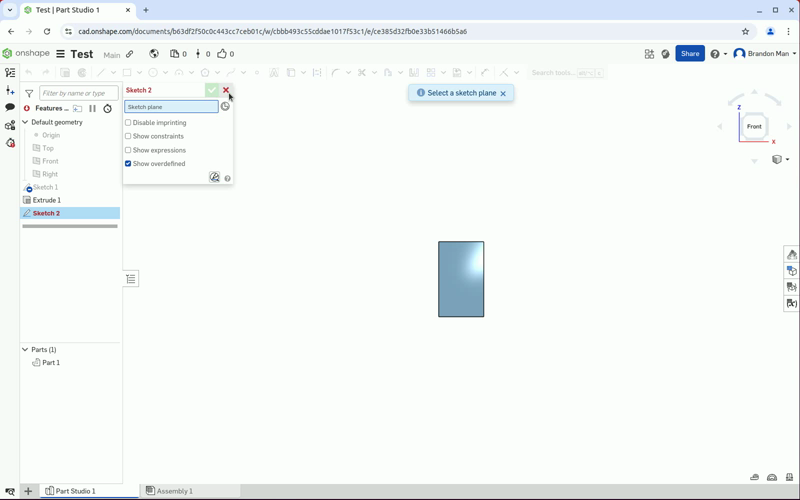
mouse_move(73, 163)
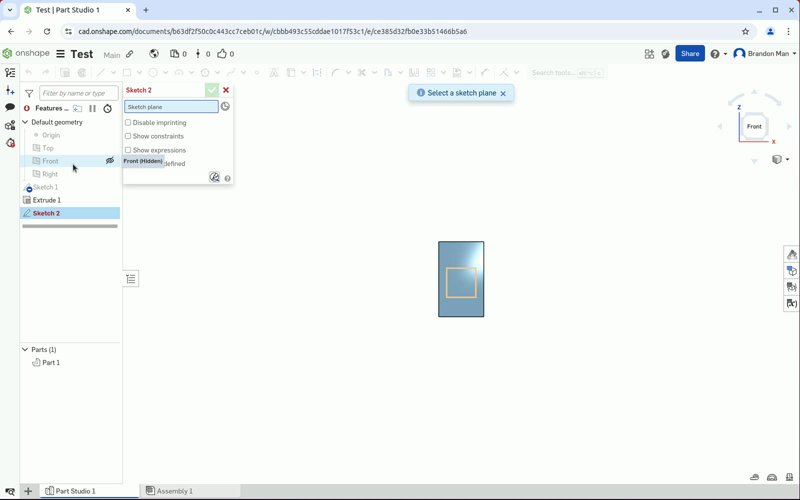
click(73, 163)
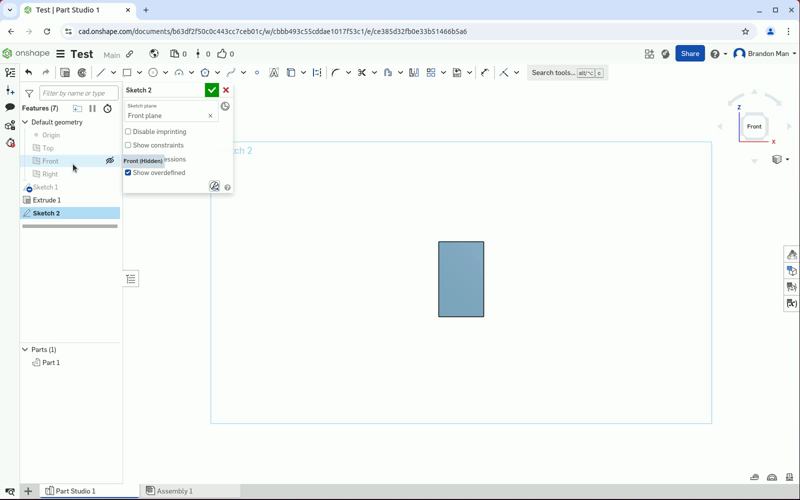
mouse_move(73, 352)
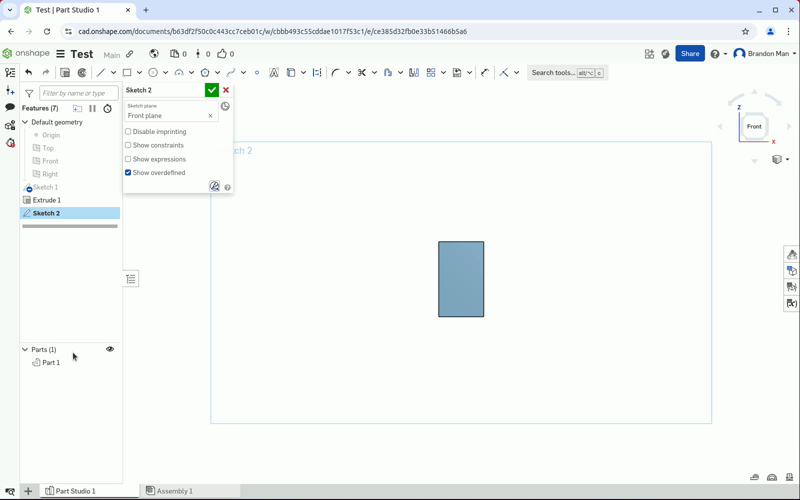
key(y)
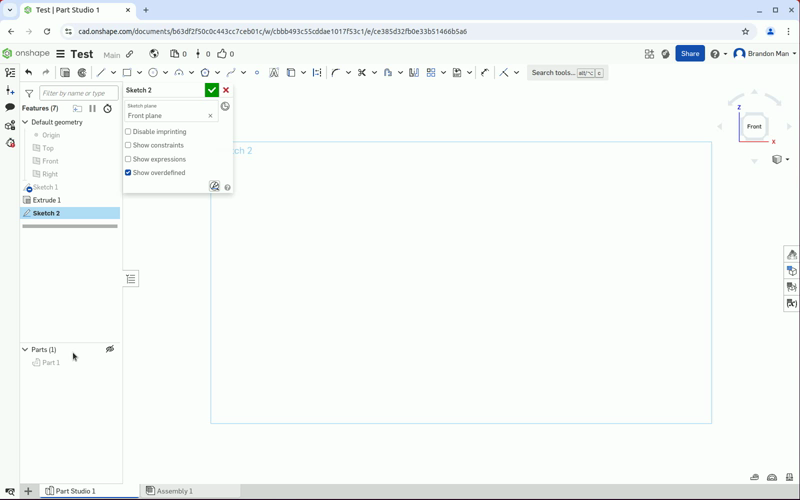
key(l)
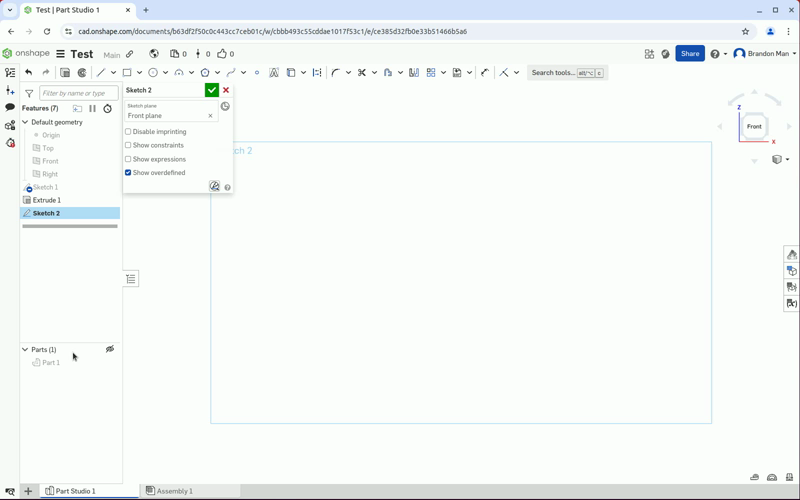
key_down(shift)
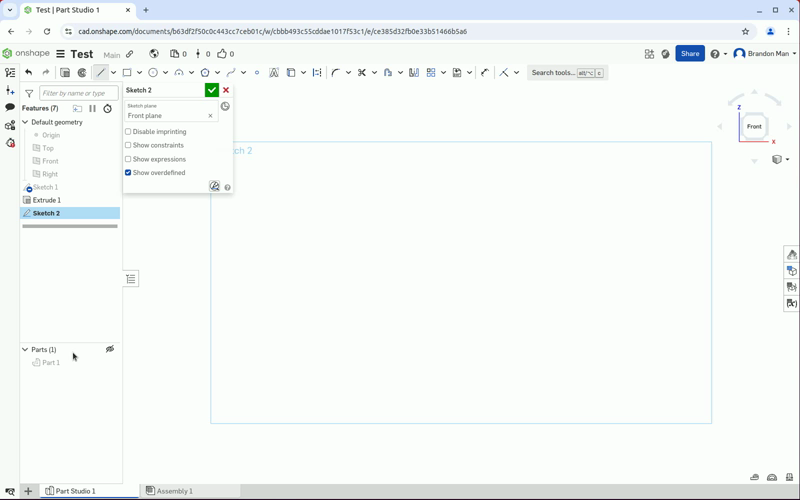
mouse_move(483, 316)
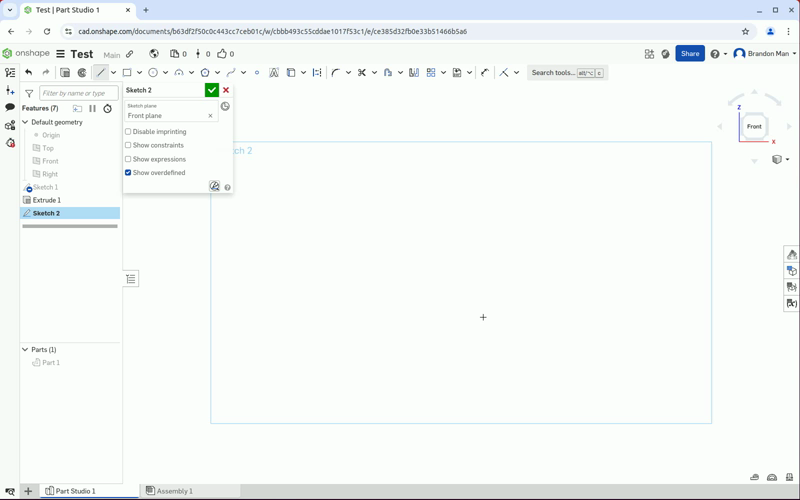
click(483, 316)
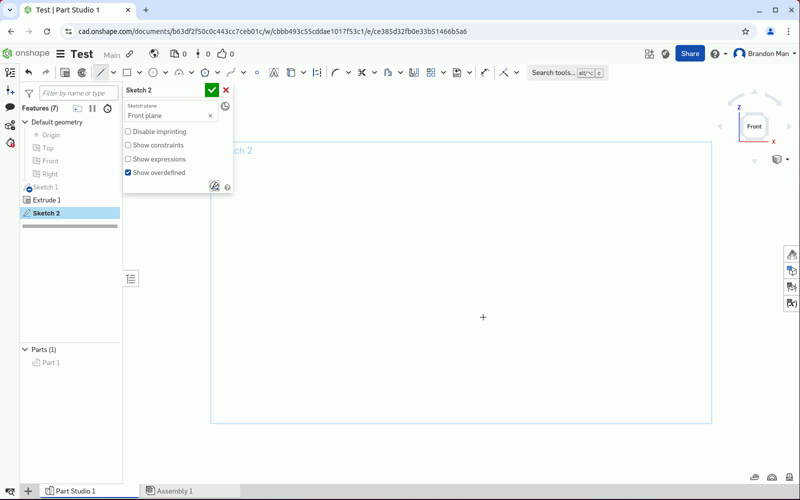
key_up(shift)
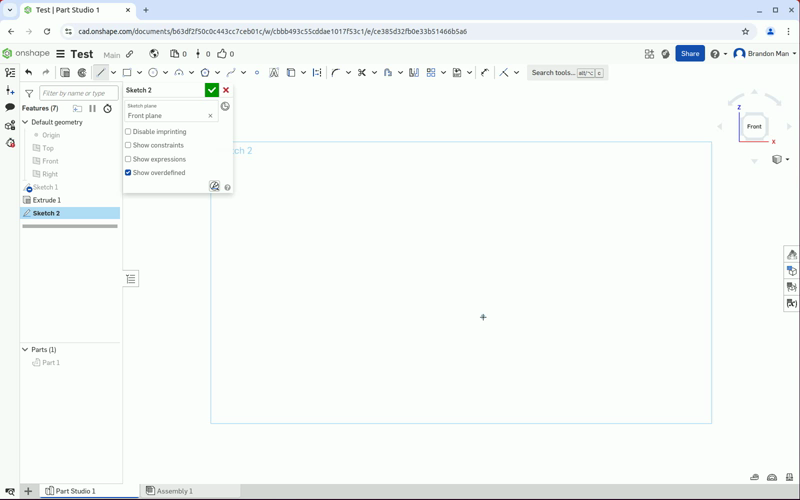
key_down(shift)
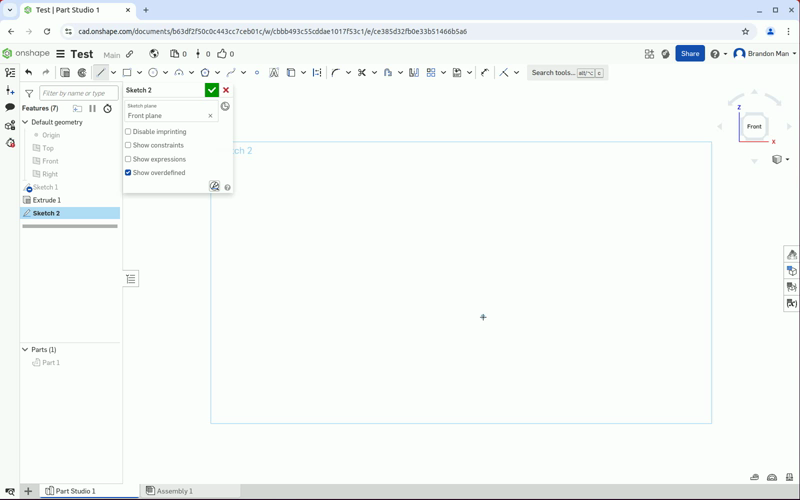
mouse_move(573, 316)
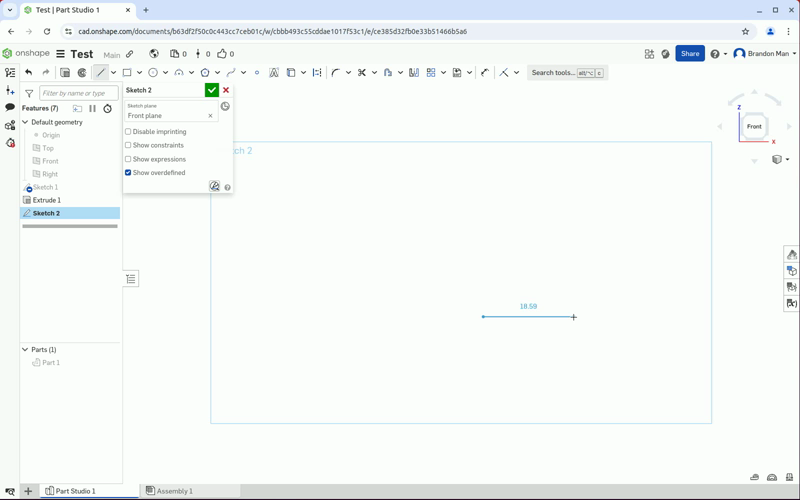
click(573, 316)
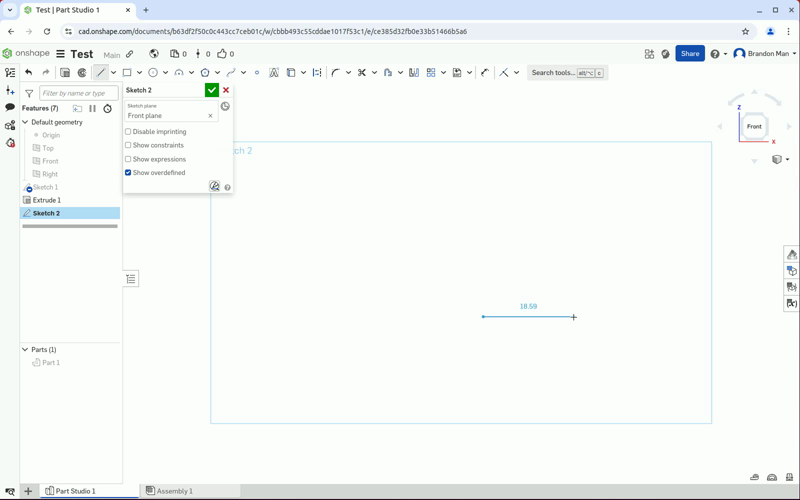
key_up(shift)
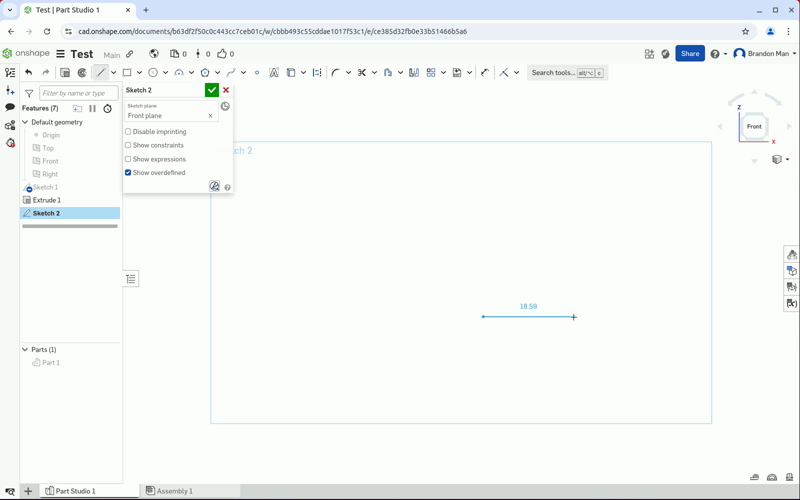
key_down(shift)
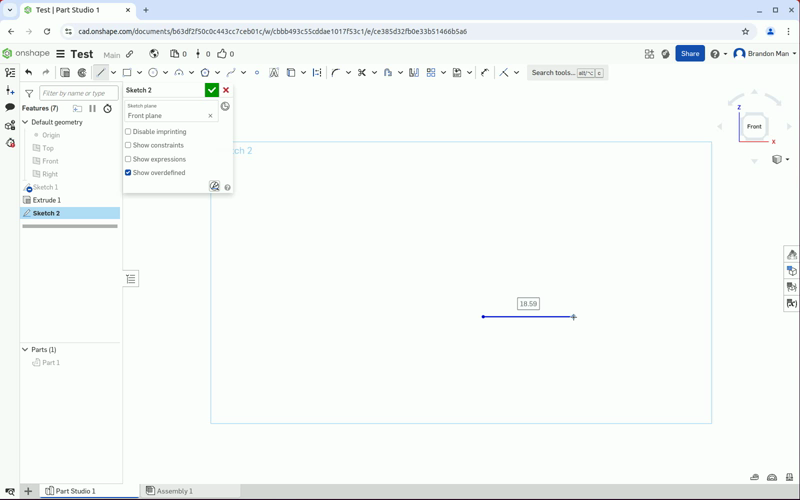
mouse_move(589, 316)
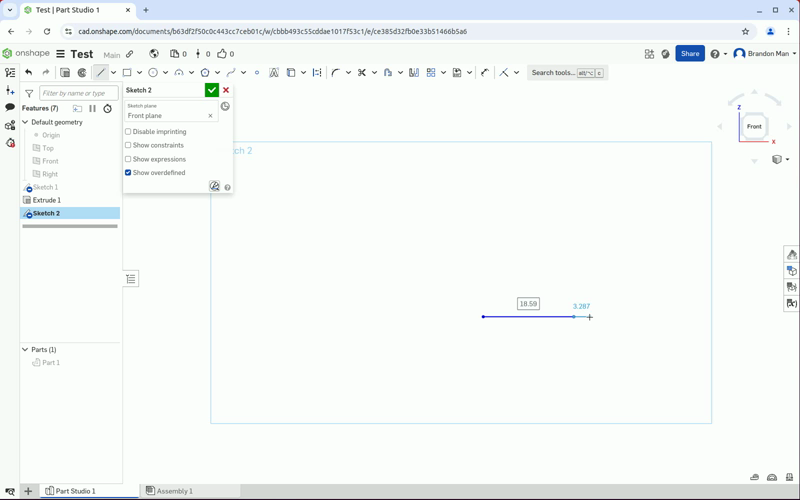
mouse_move(573, 301)
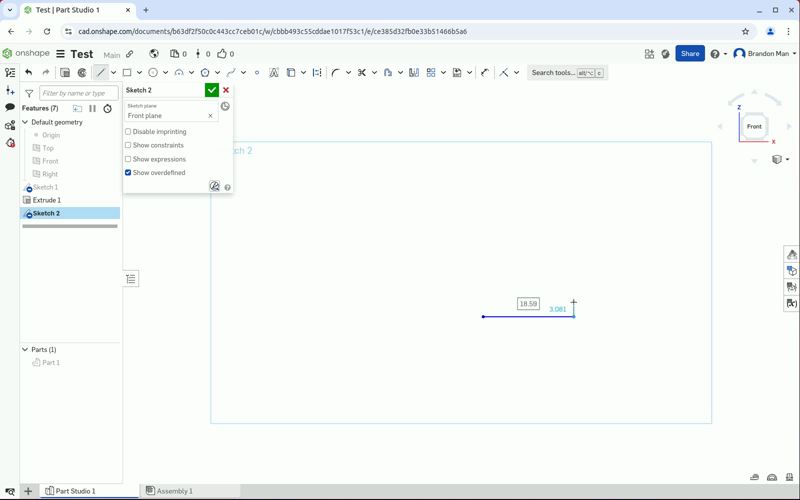
click(573, 301)
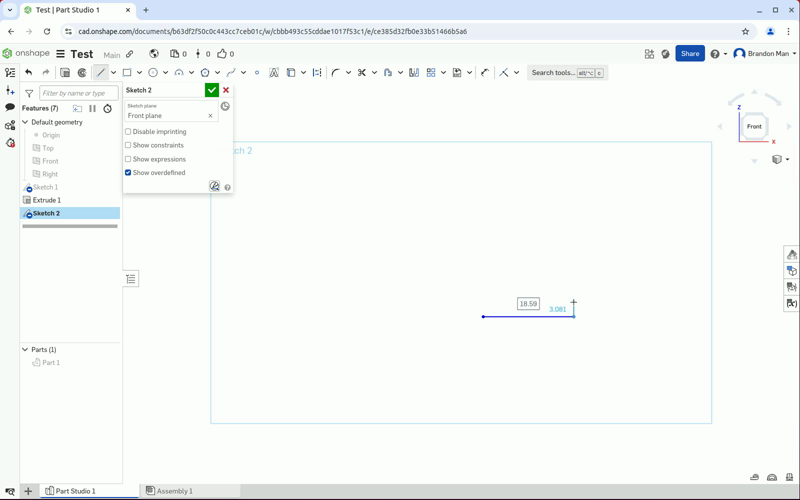
key_up(shift)
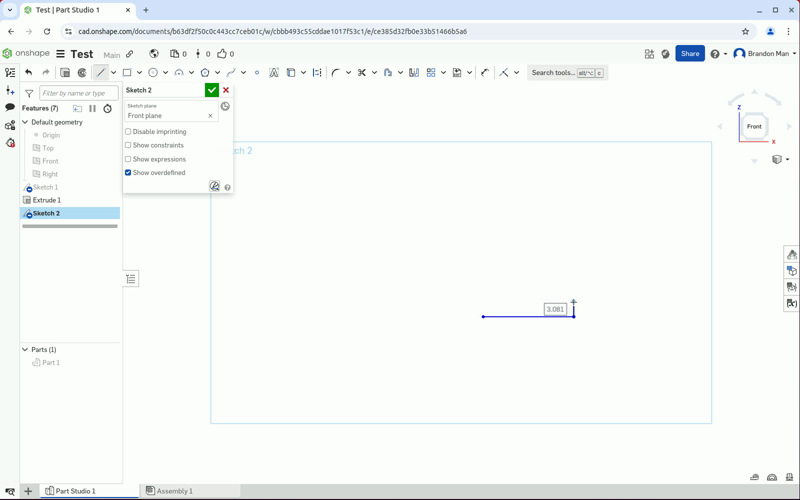
key_down(shift)
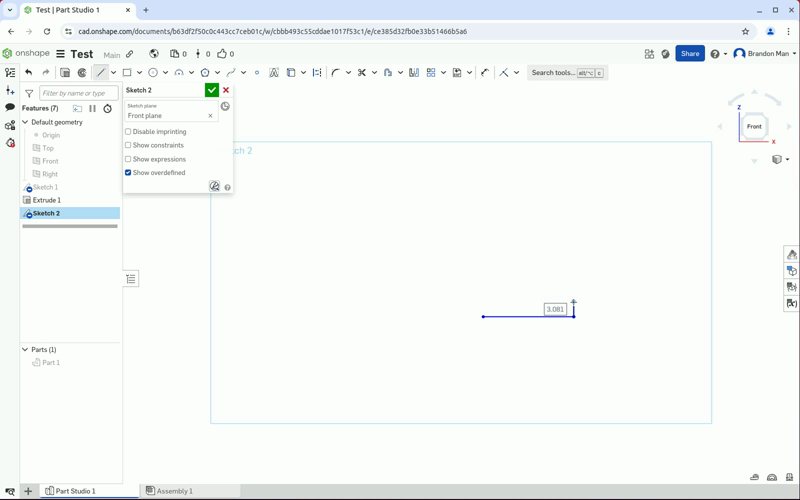
mouse_move(483, 241)
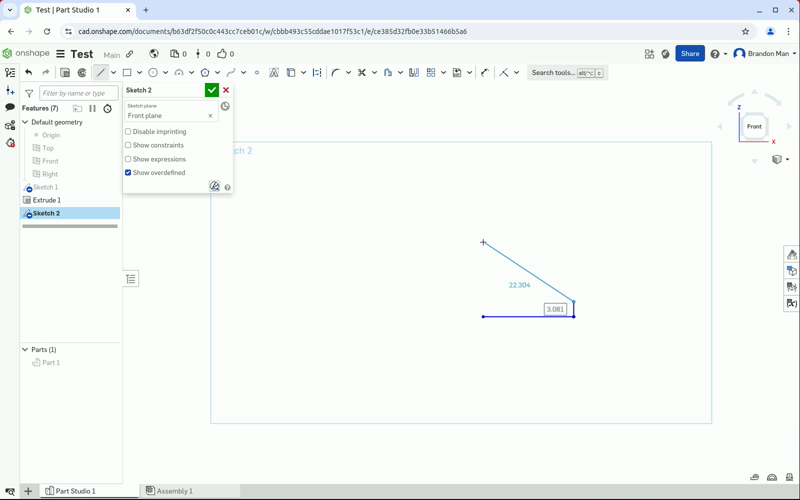
click(483, 241)
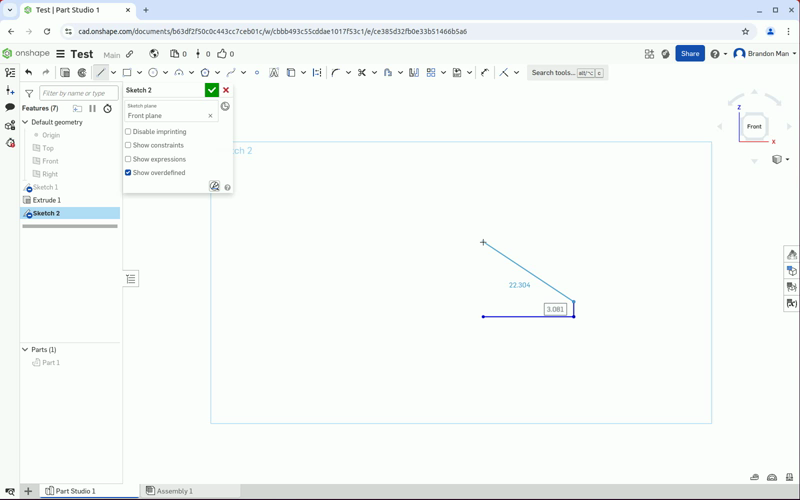
key_up(shift)
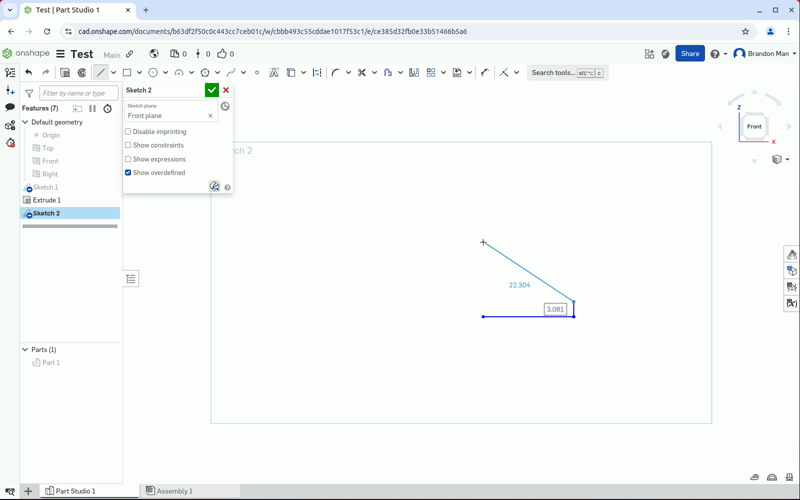
key_down(shift)
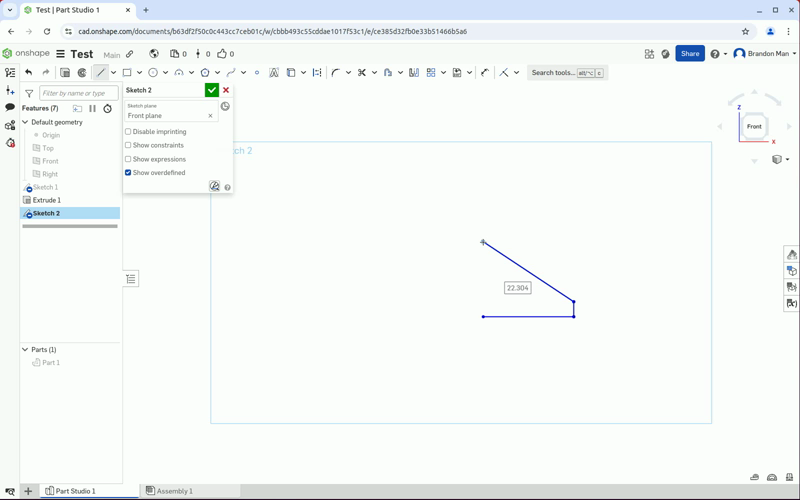
mouse_move(483, 316)
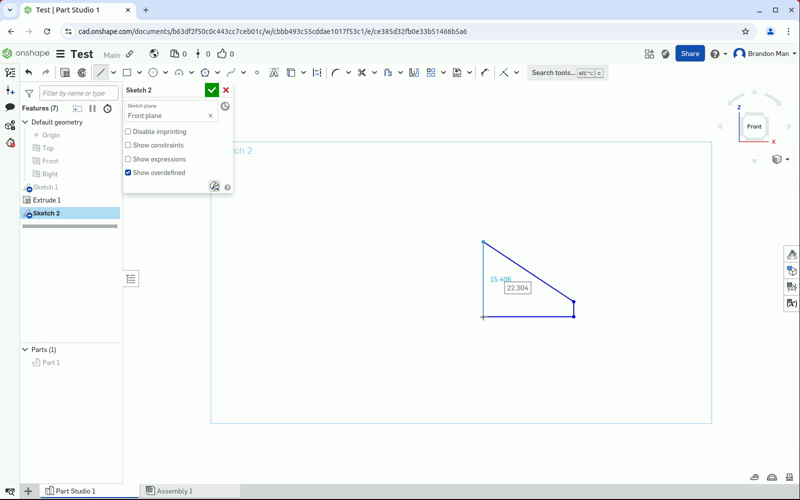
key_up(shift)
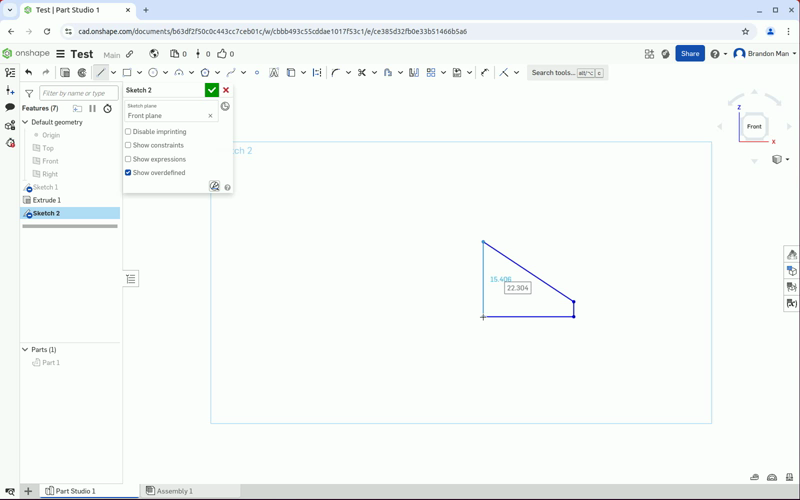
click(483, 316)
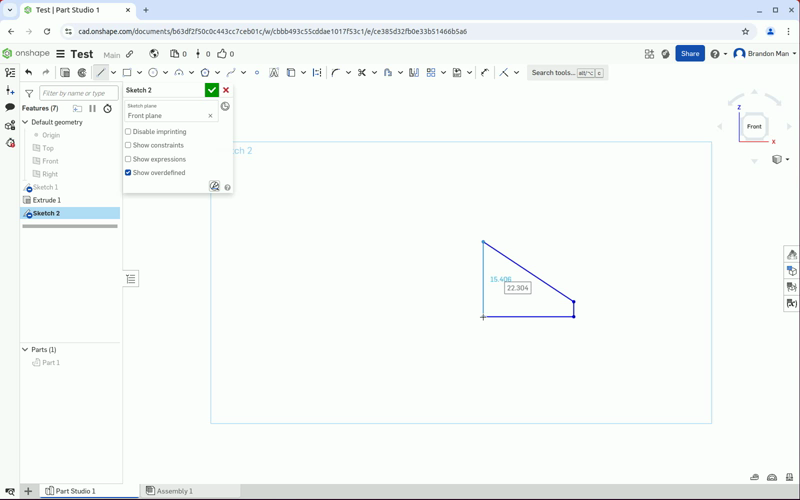
key(esc)
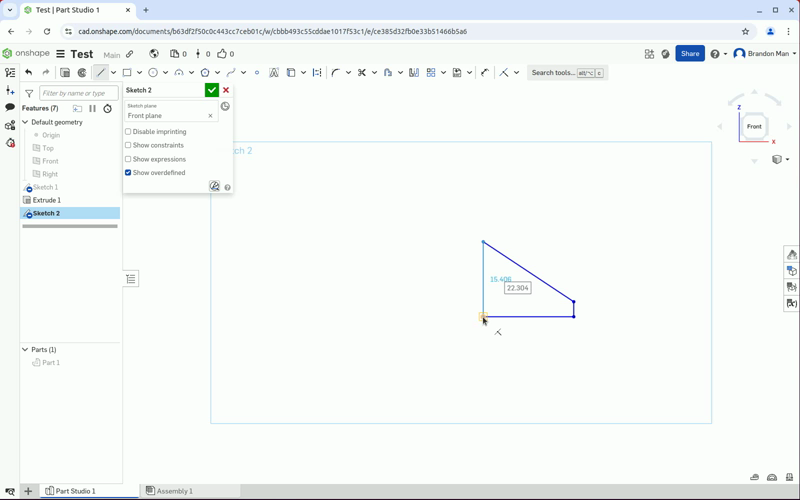
mouse_move(520, 275)
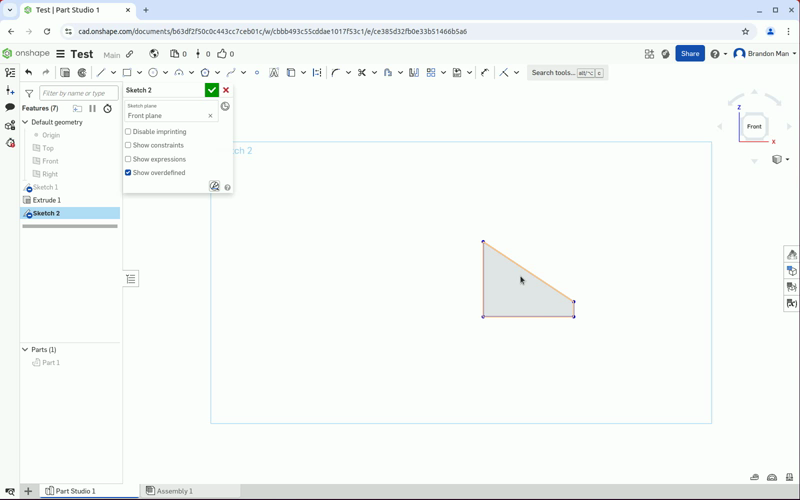
click(520, 275)
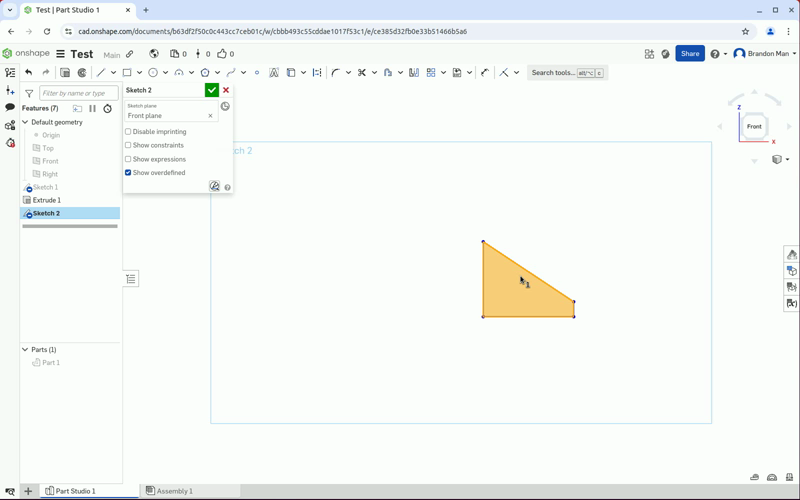
mouse_move(73, 352)
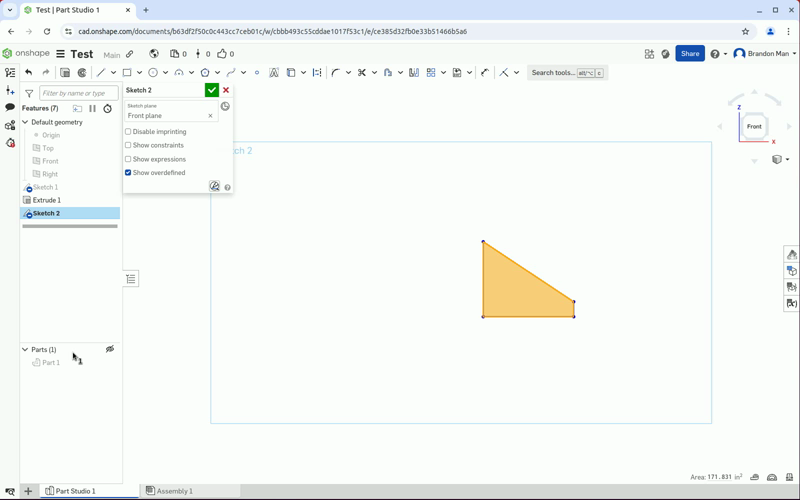
key(shift+y)
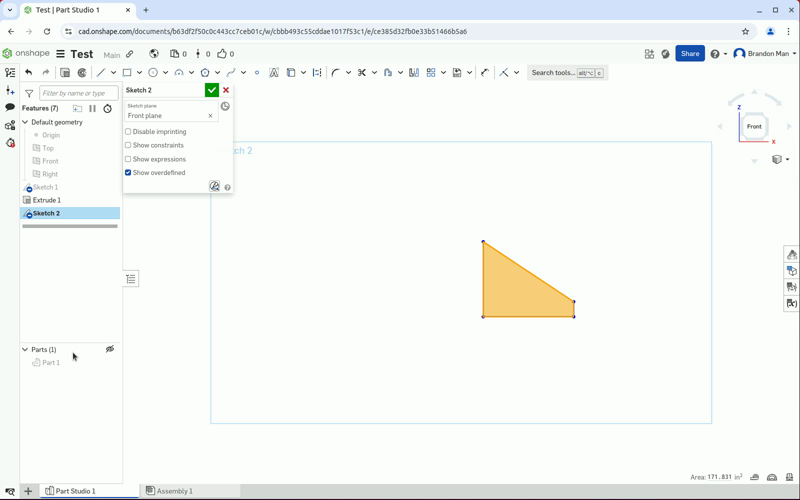
key(shift+e)
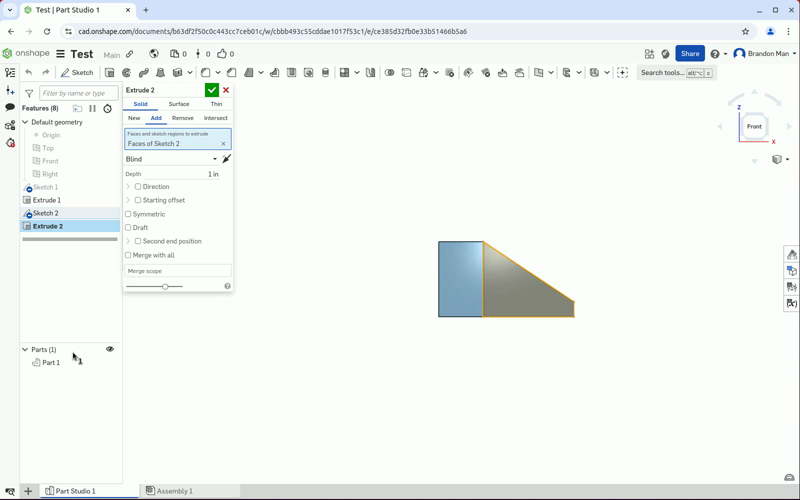
mouse_move(143, 106)
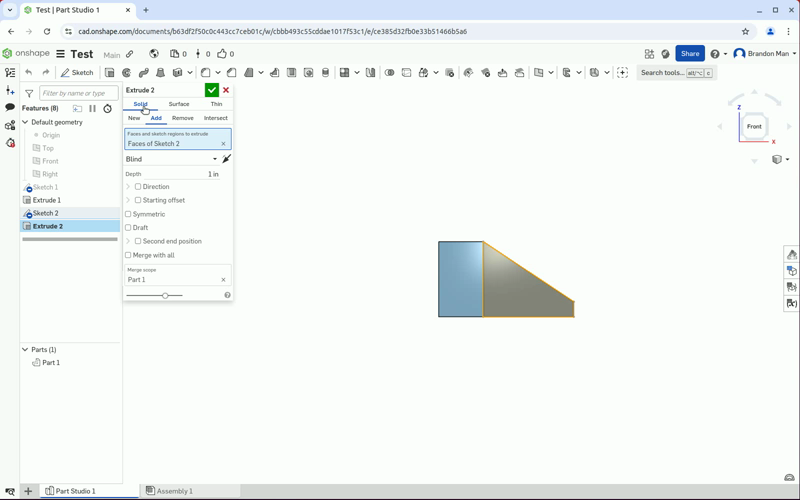
click(143, 106)
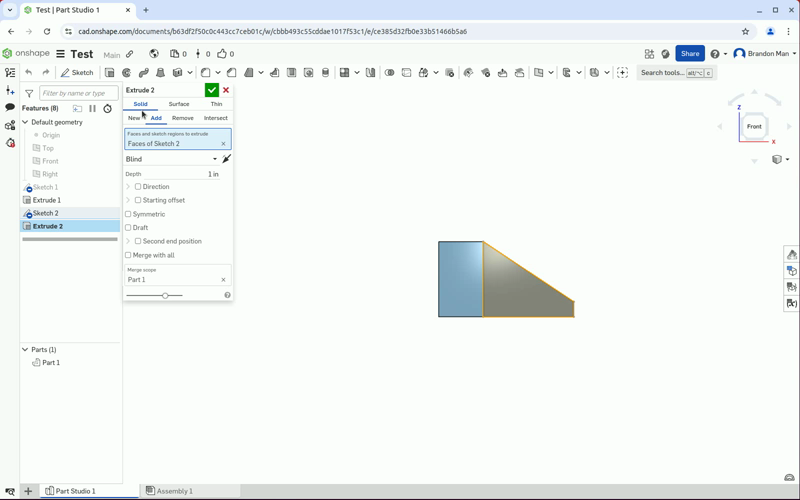
mouse_move(137, 120)
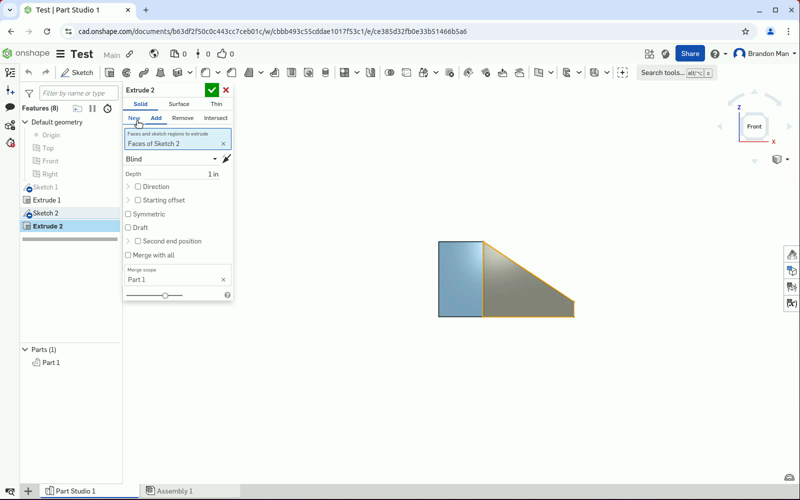
click(137, 120)
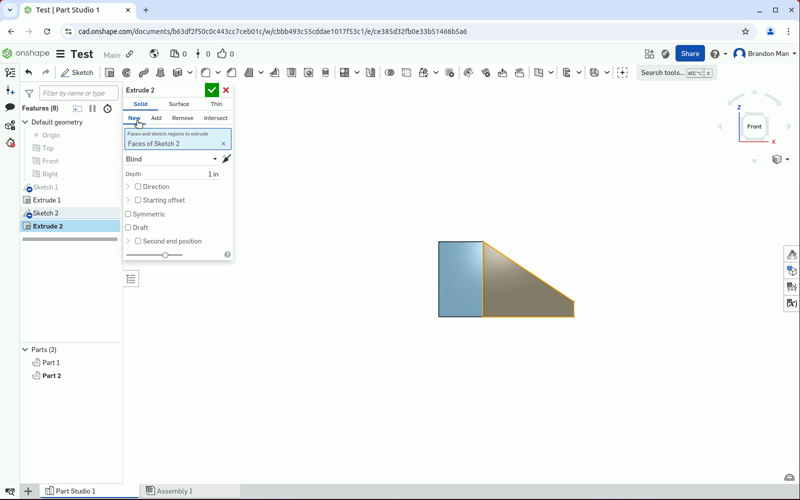
key(tab, 4)
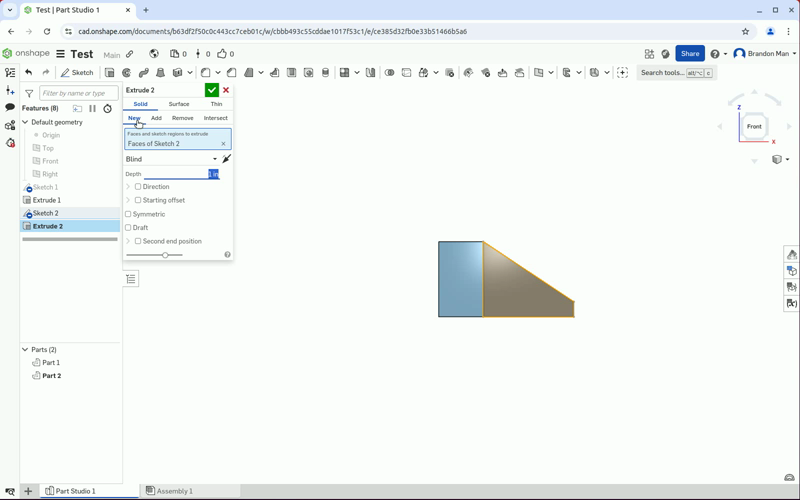
text(-18.535)
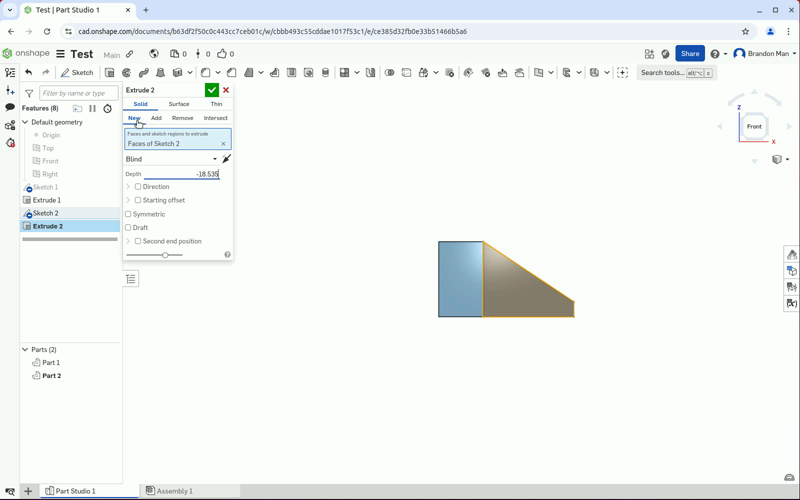
key(enter)
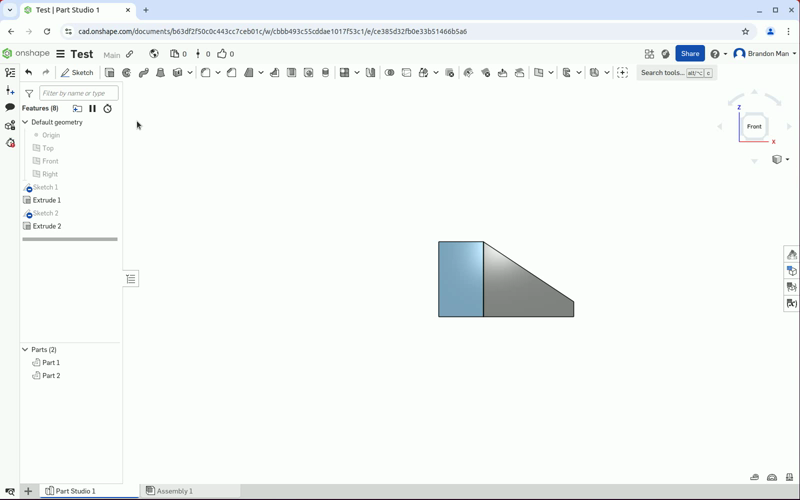
key(shift+h)
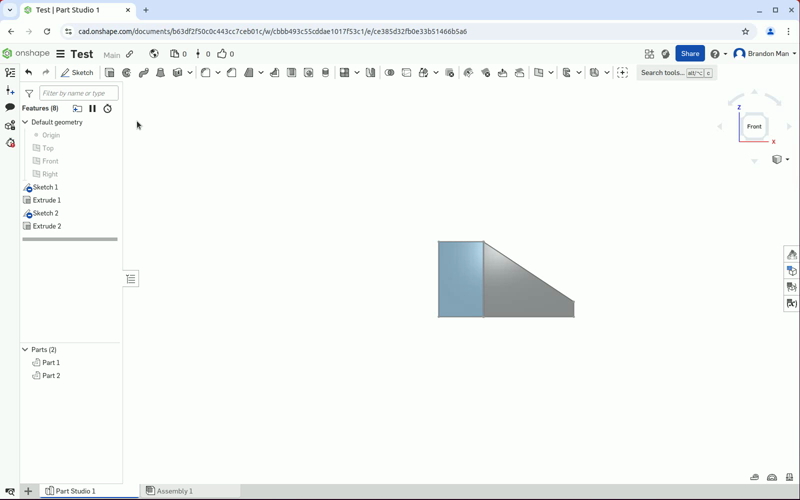
key(shift+h)
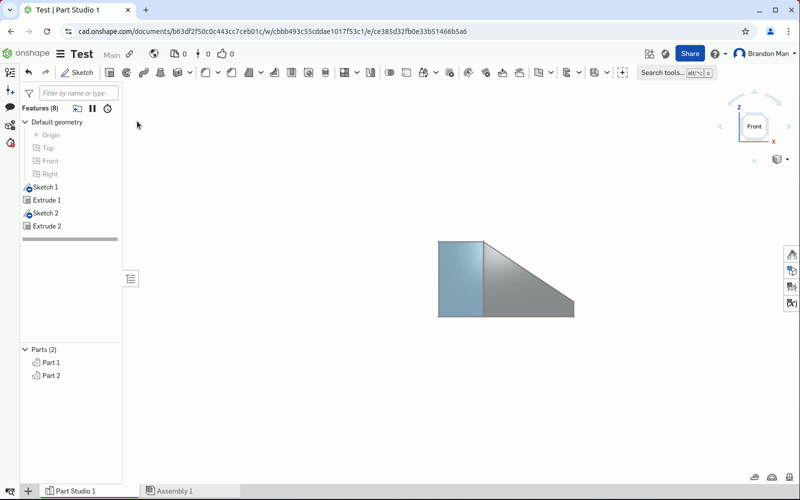
key(shift+7)
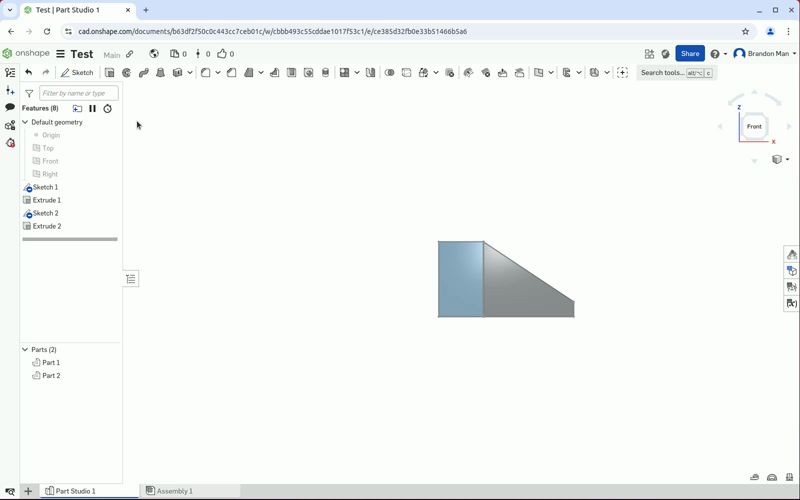
key(left, 2)
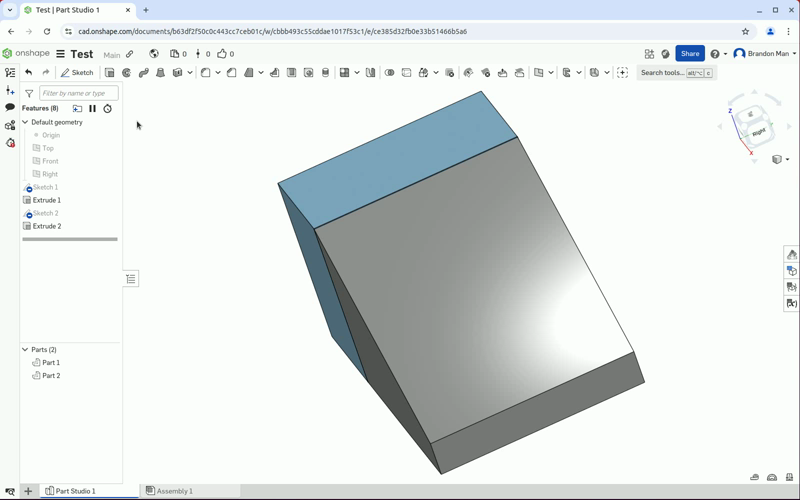
key(down, 2)
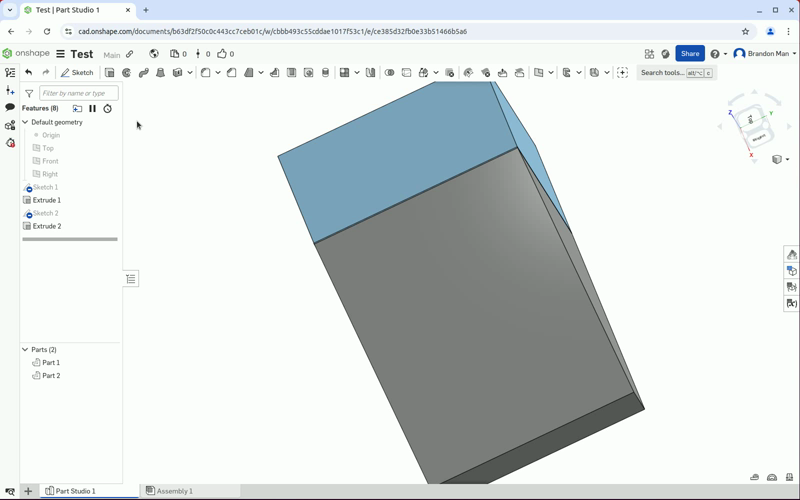
key(up, 2)
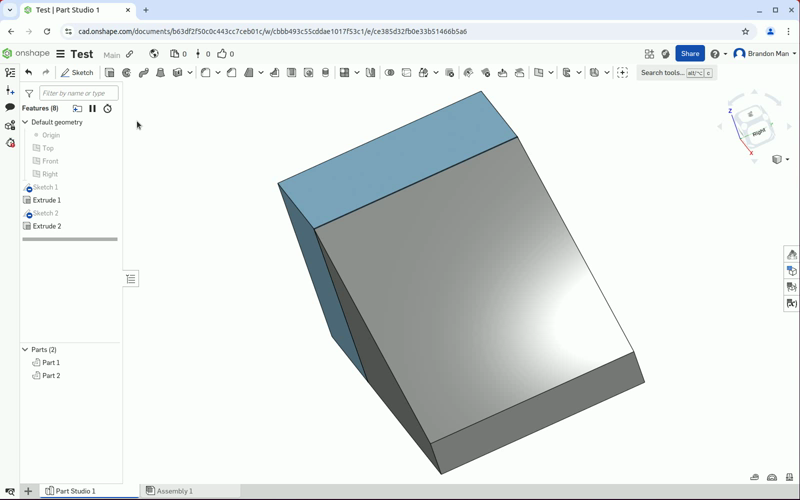
key(right, 2)
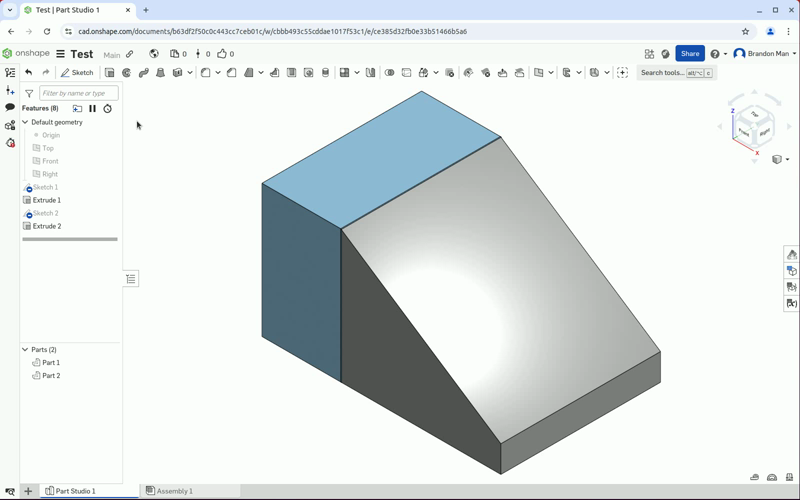
mouse_move(73, 189)
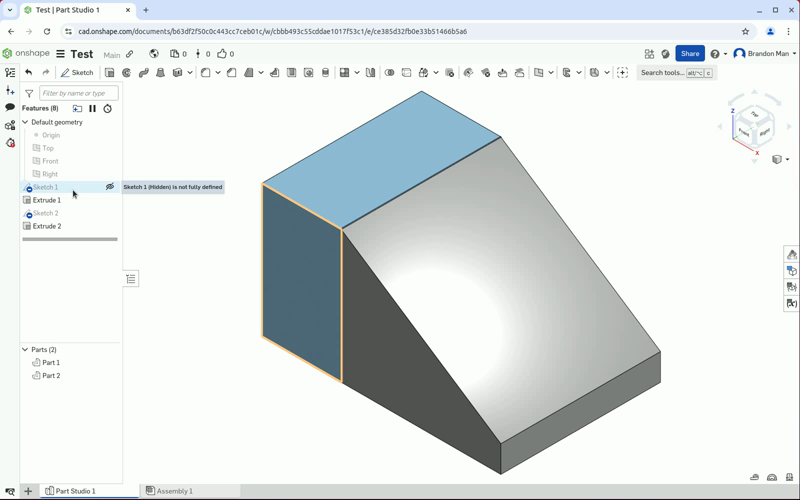
click(73, 189)